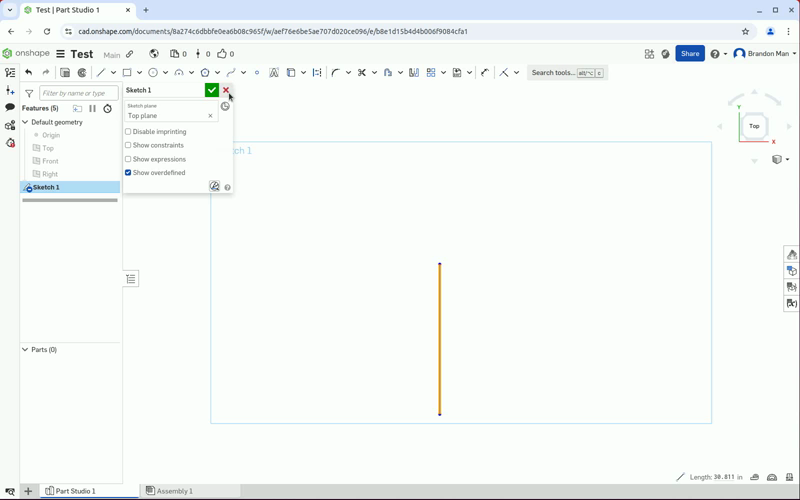
key(shift+h)
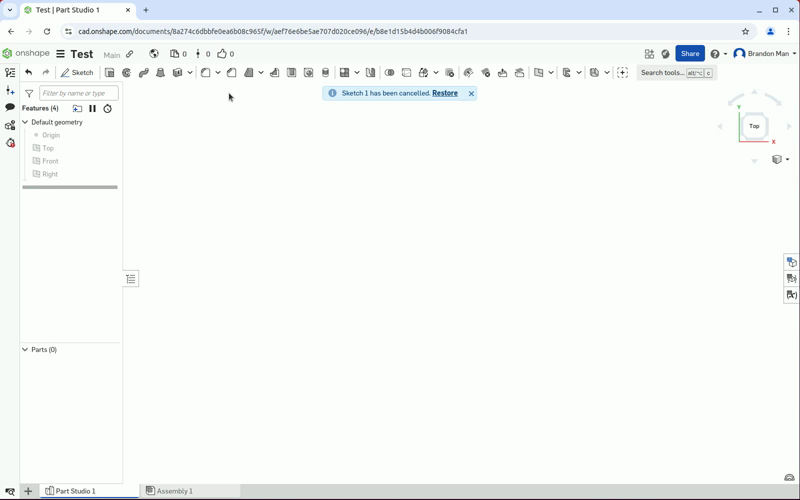
mouse_move(73, 352)
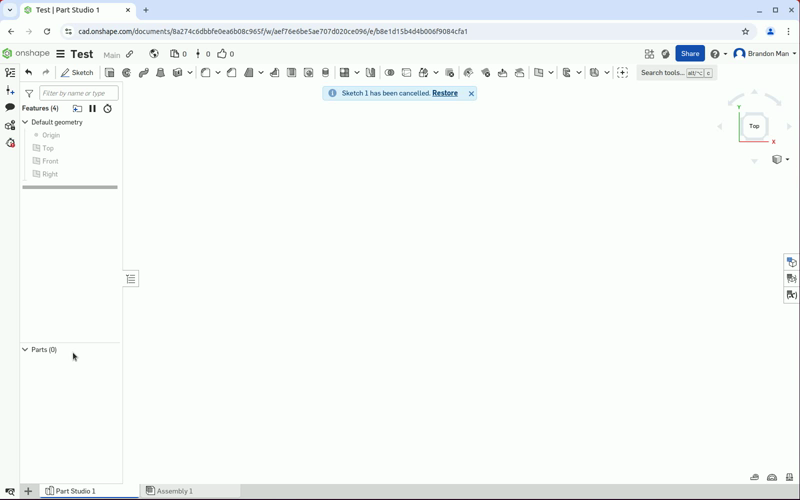
key(y)
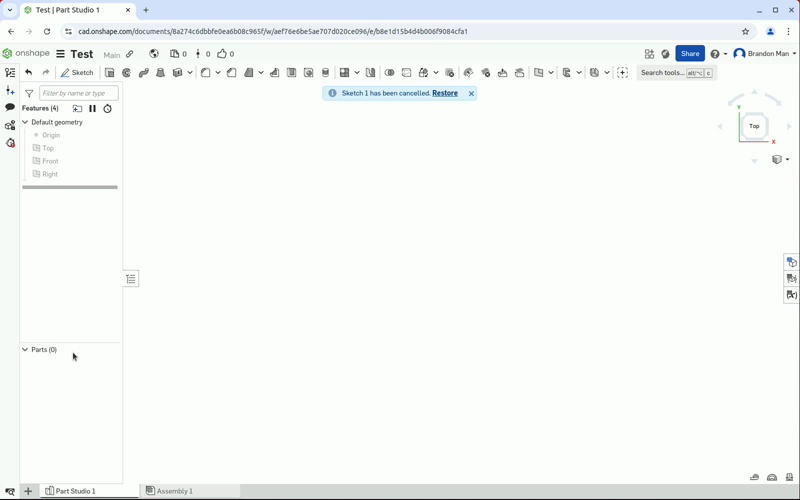
key(shift+p)
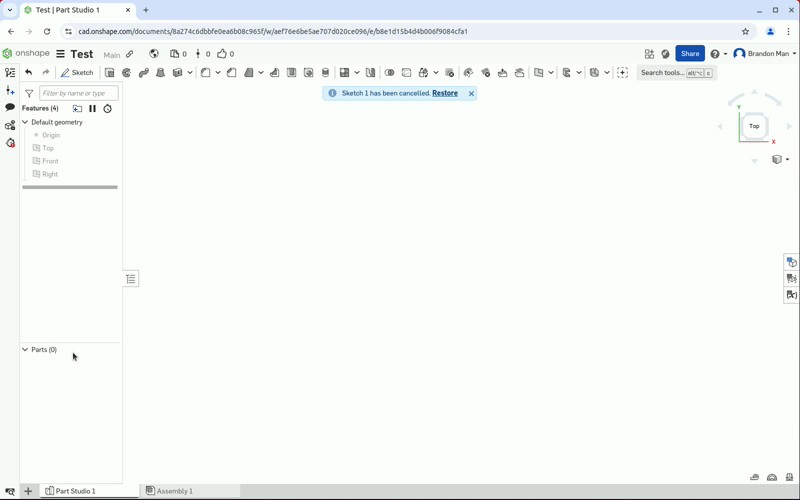
key(space)
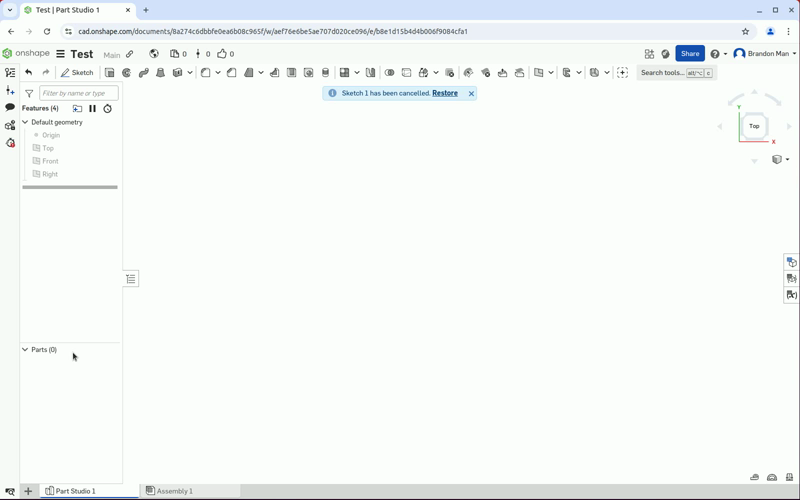
key_down(shift)
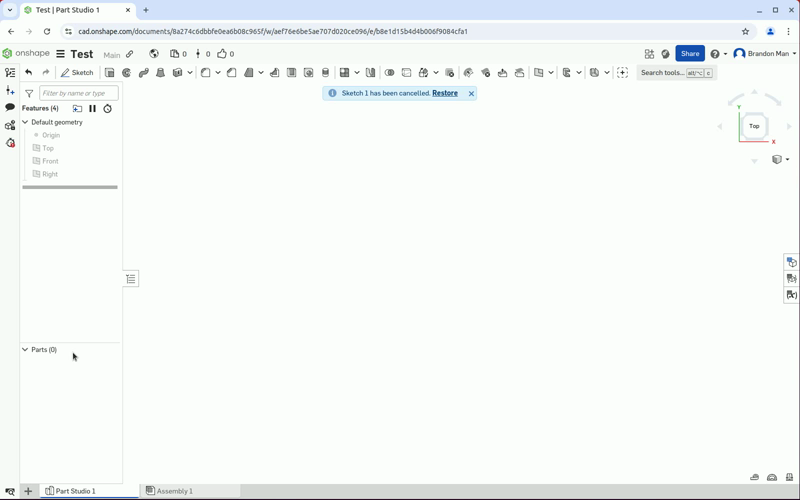
key(up)
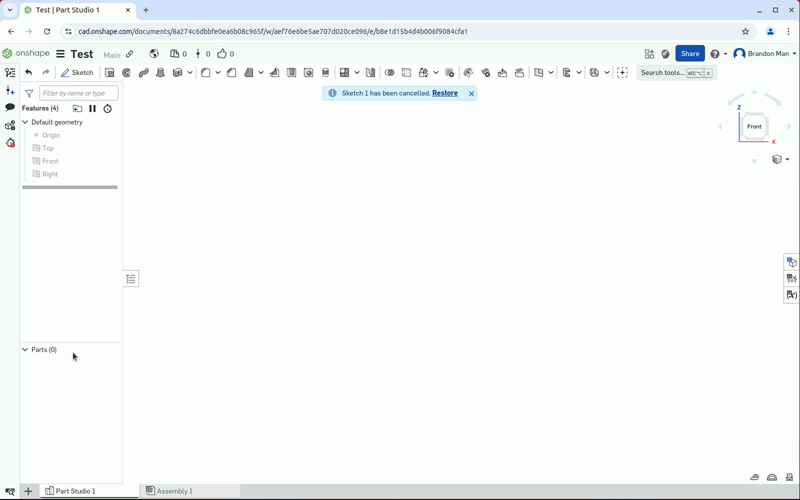
key_up(shift)
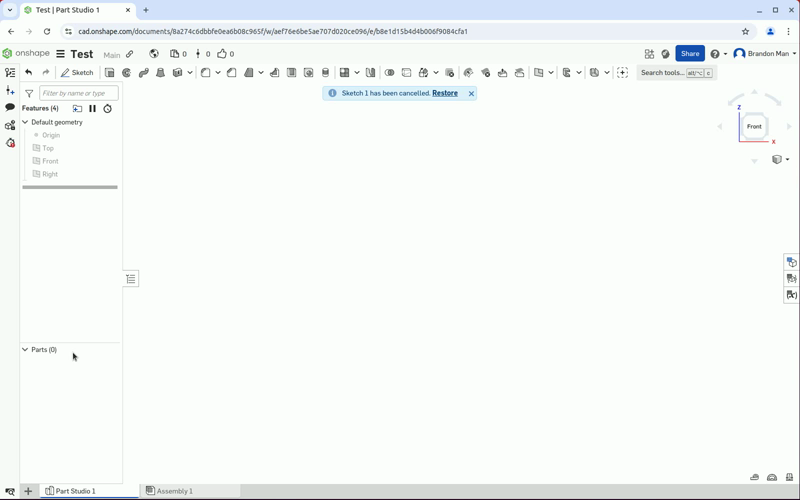
mouse_move(73, 352)
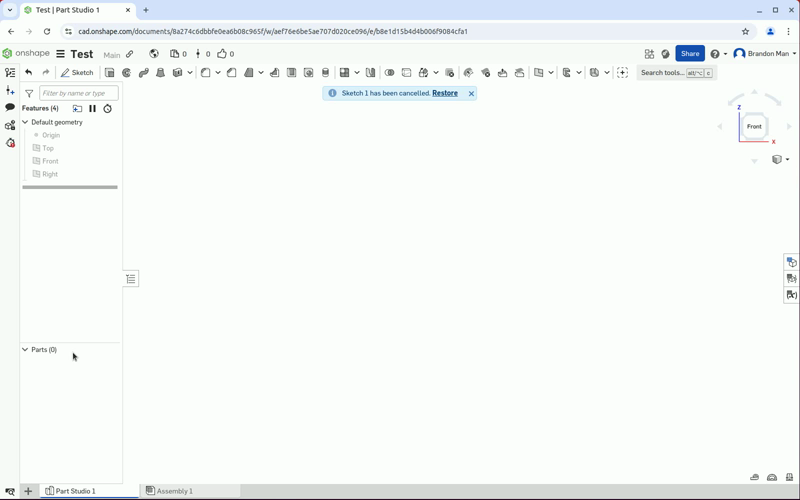
key(shift+y)
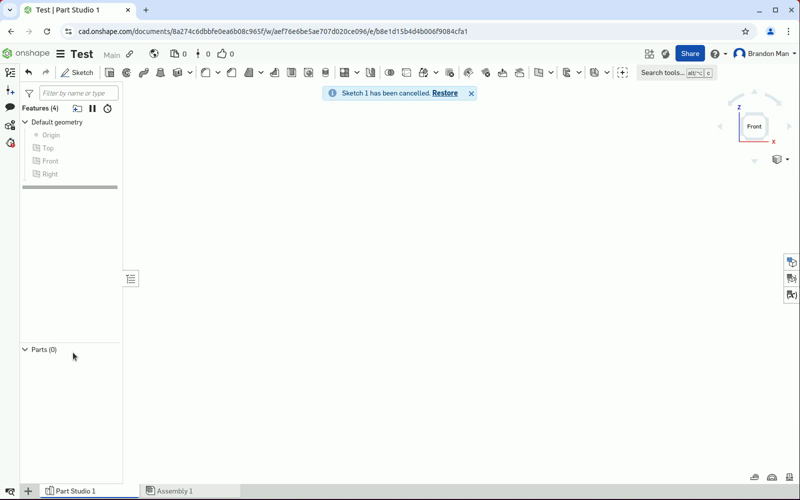
key(shift+s)
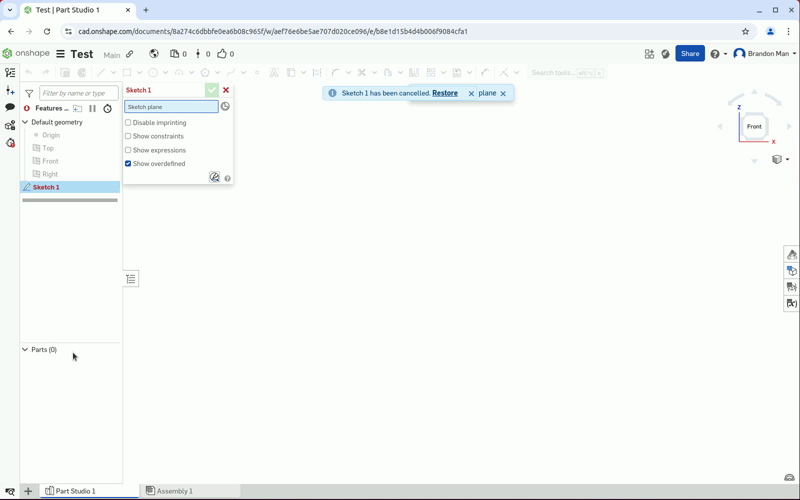
mouse_move(73, 163)
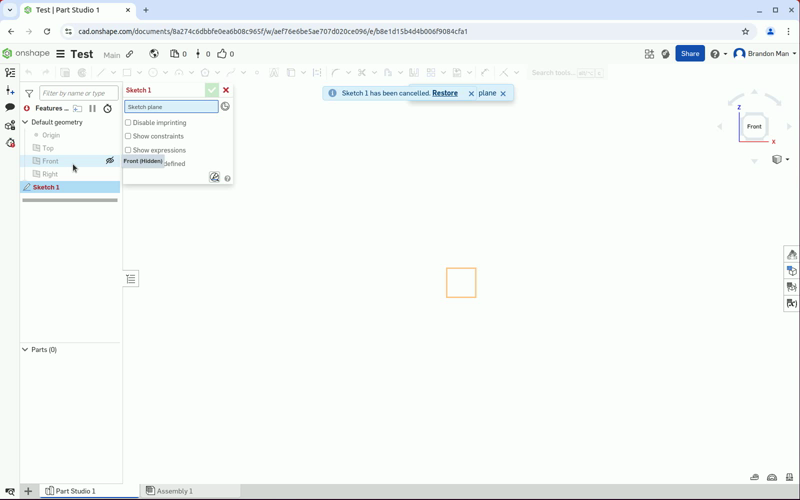
click(73, 163)
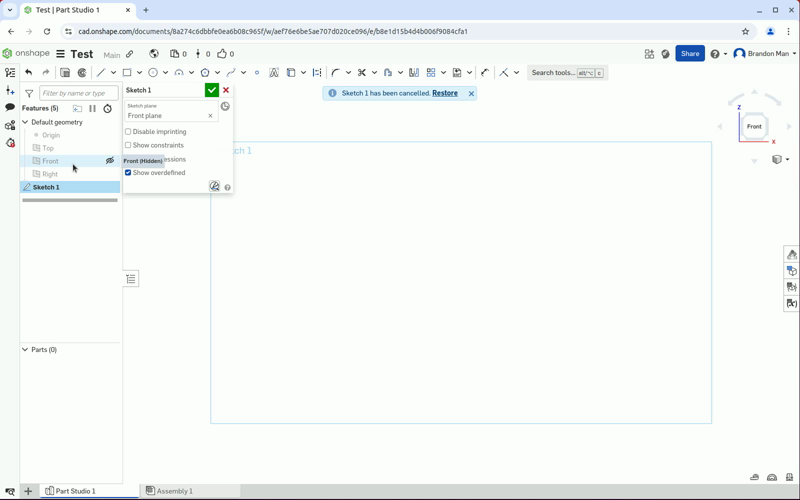
mouse_move(73, 352)
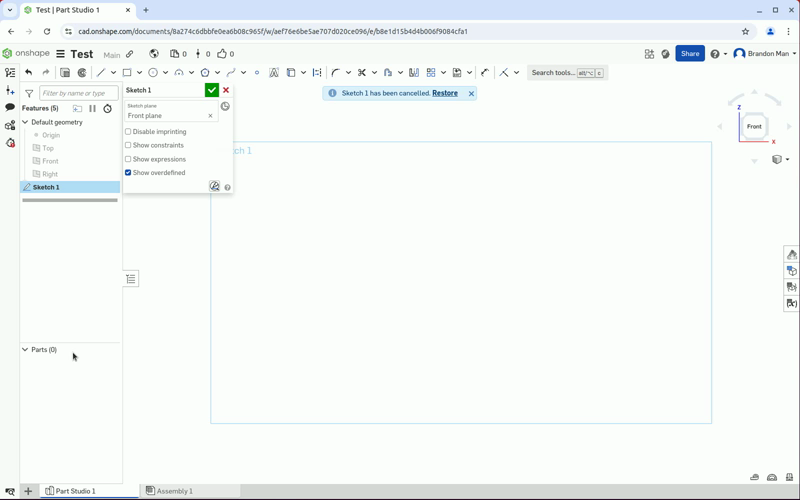
key(y)
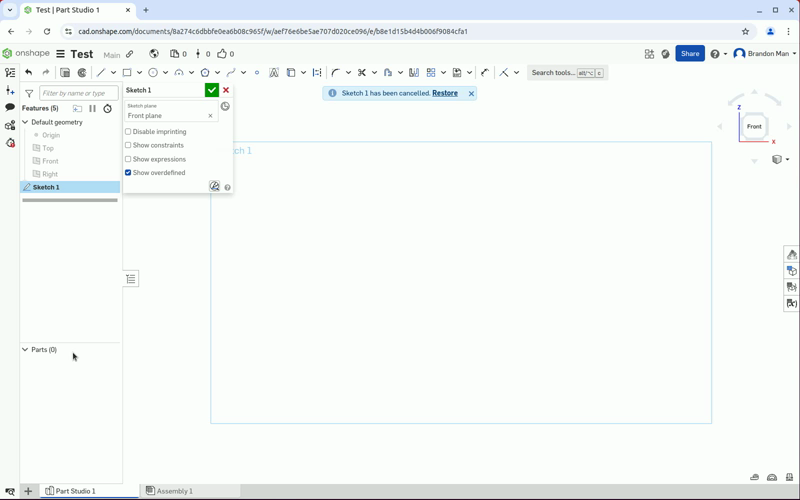
key(l)
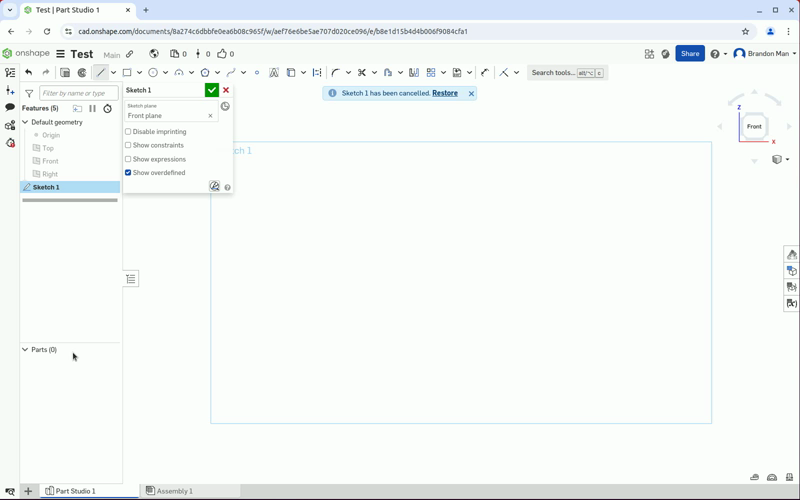
key_down(shift)
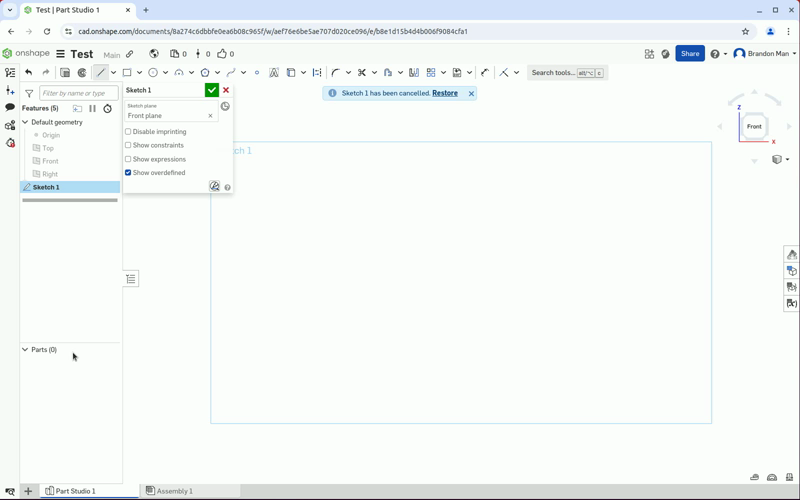
mouse_move(371, 264)
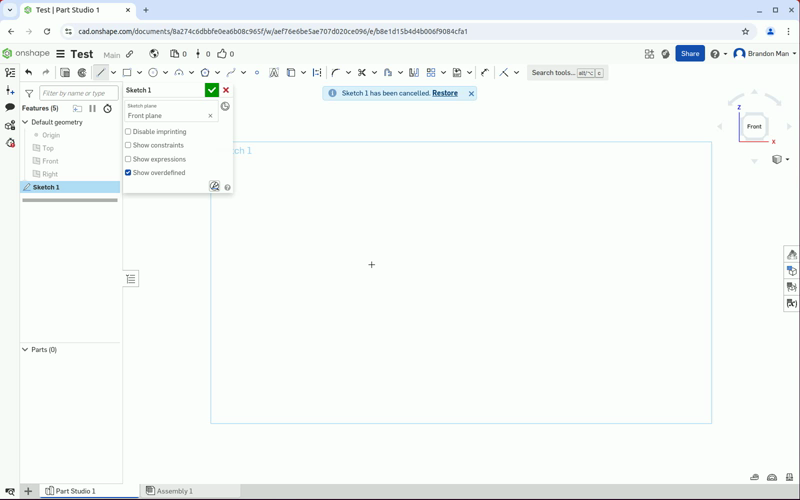
click(371, 264)
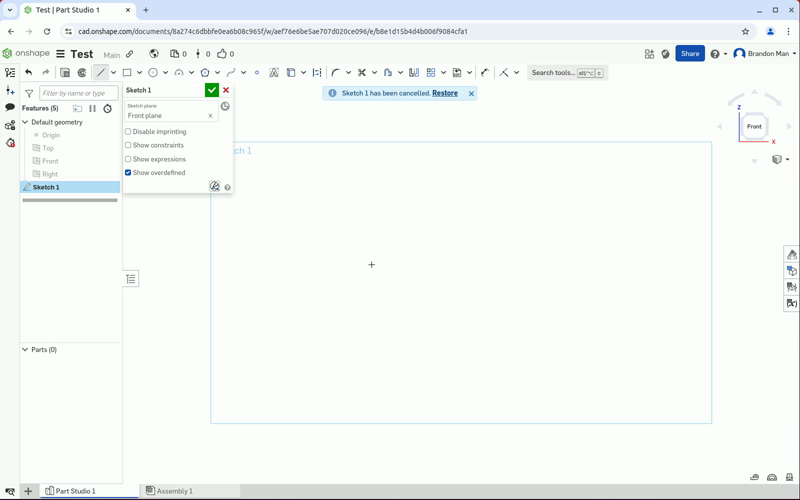
key_up(shift)
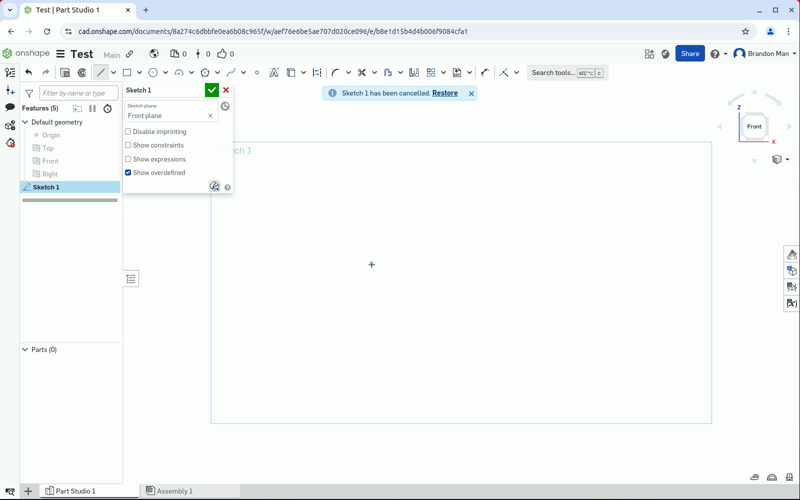
key_down(shift)
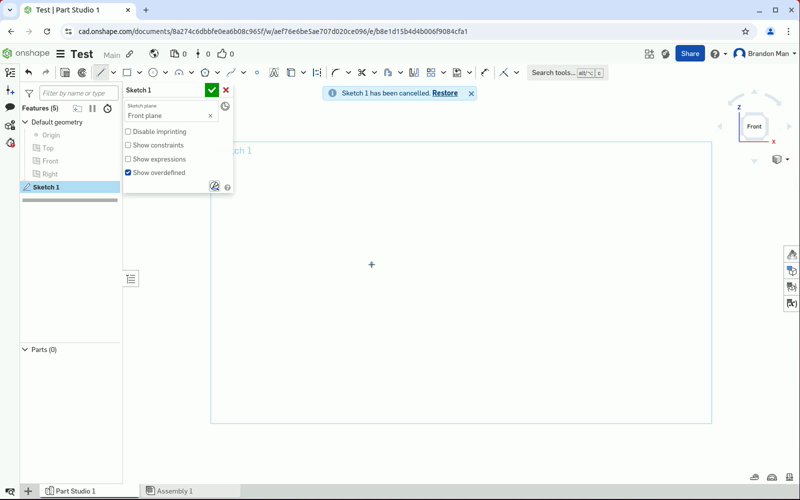
mouse_move(401, 264)
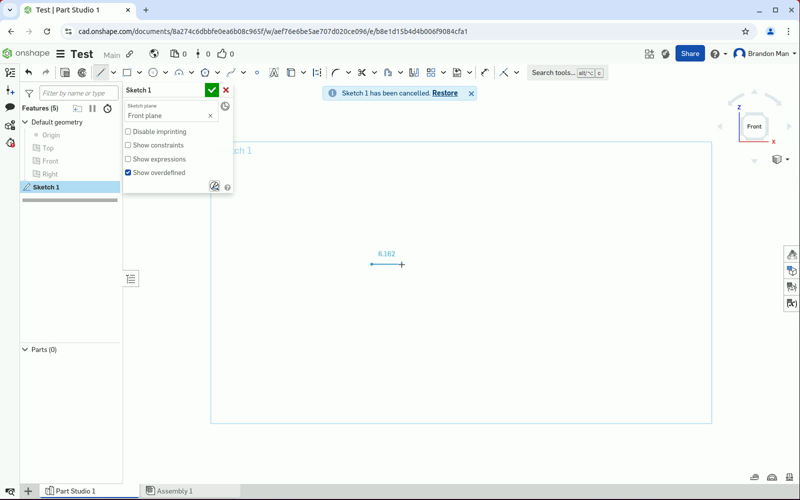
mouse_move(393, 295)
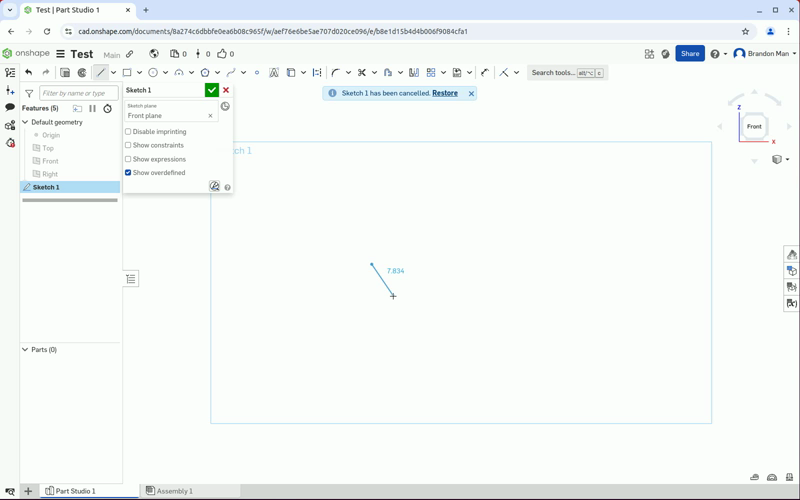
click(393, 295)
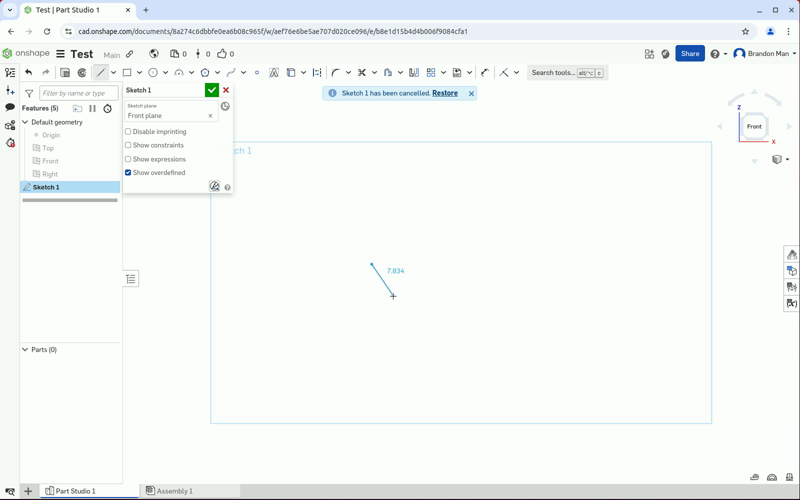
key_up(shift)
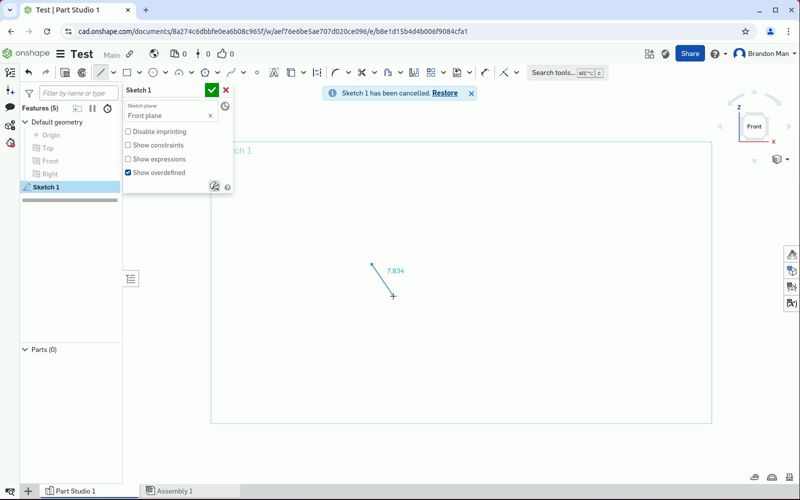
key_down(shift)
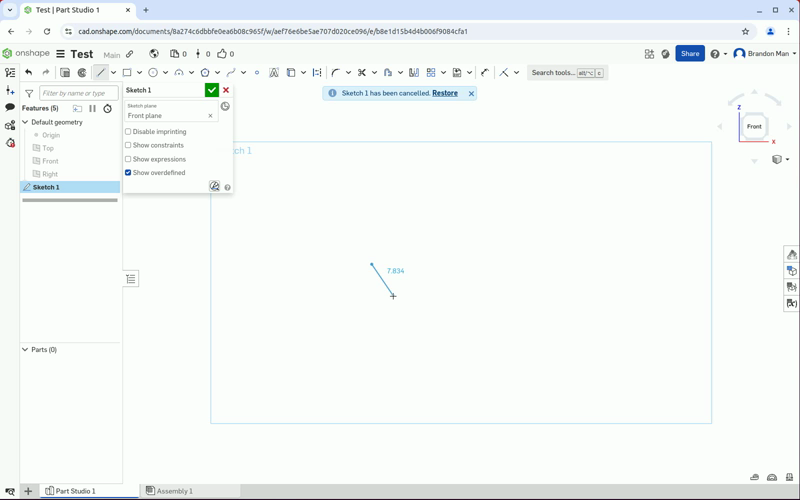
mouse_move(453, 295)
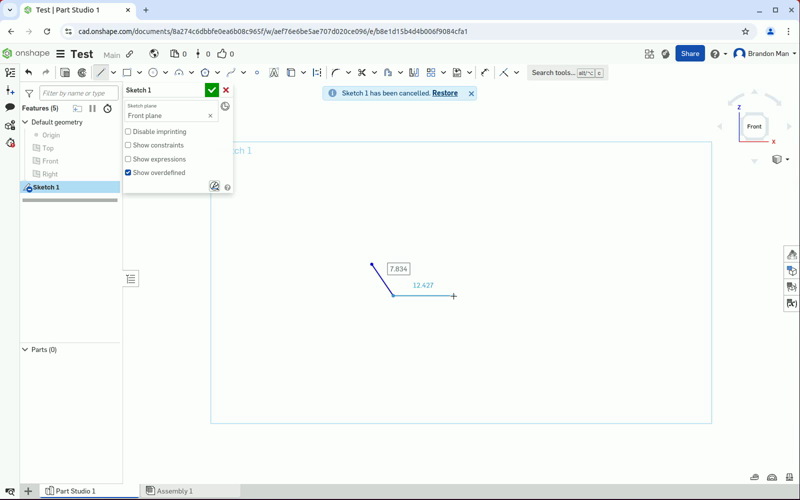
click(453, 295)
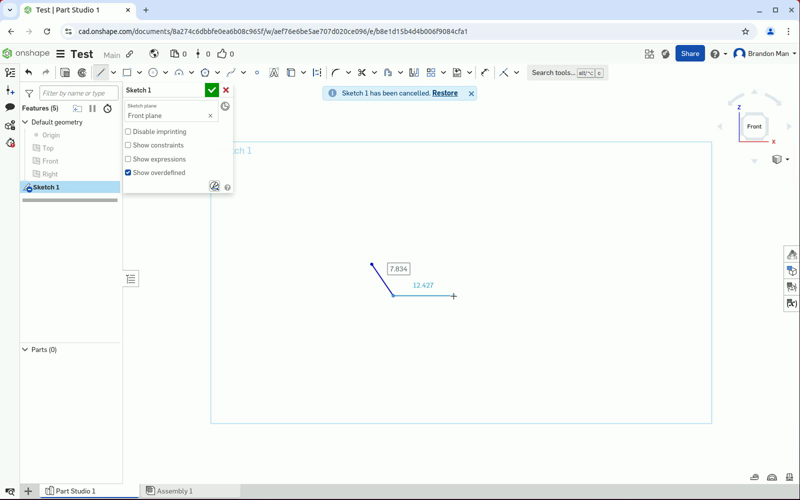
key_up(shift)
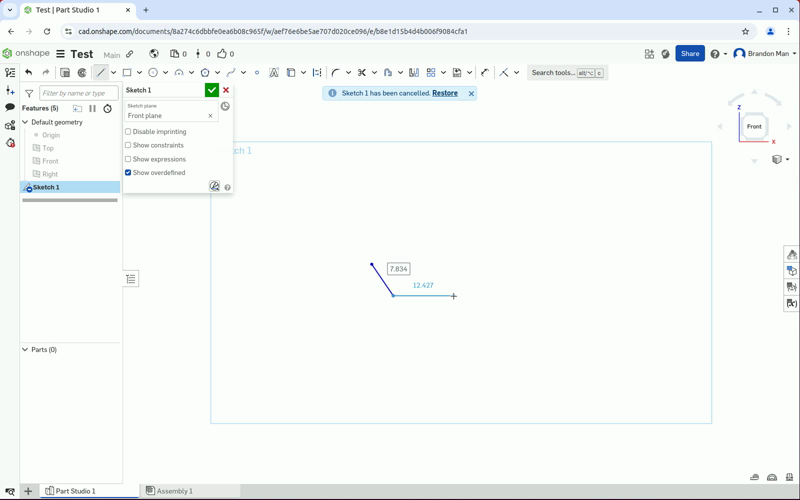
key_down(shift)
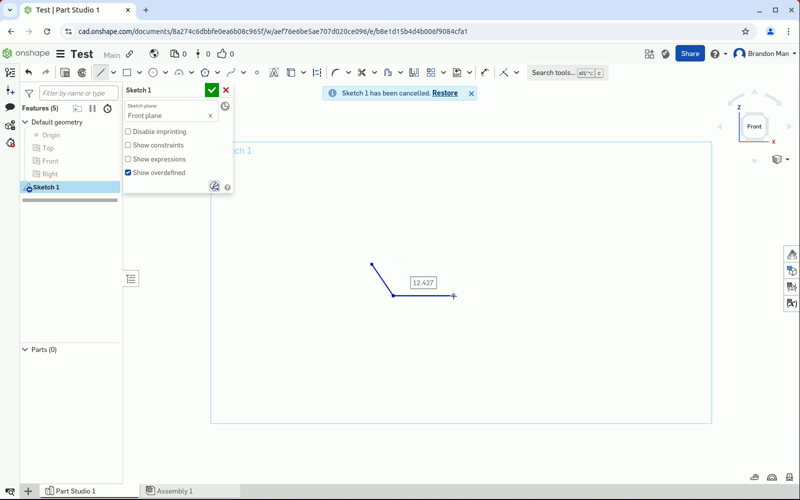
mouse_move(483, 295)
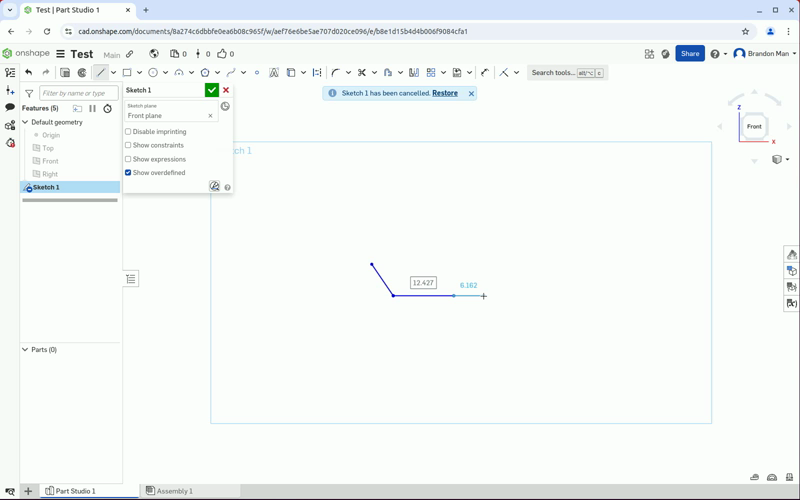
mouse_move(453, 236)
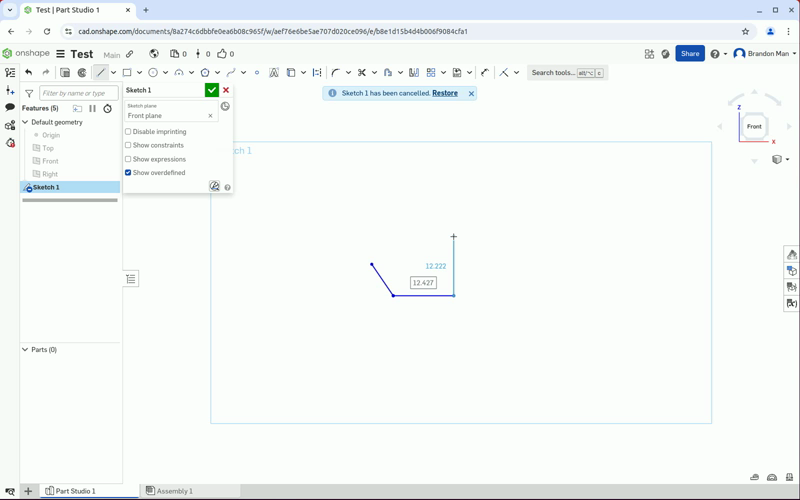
click(453, 236)
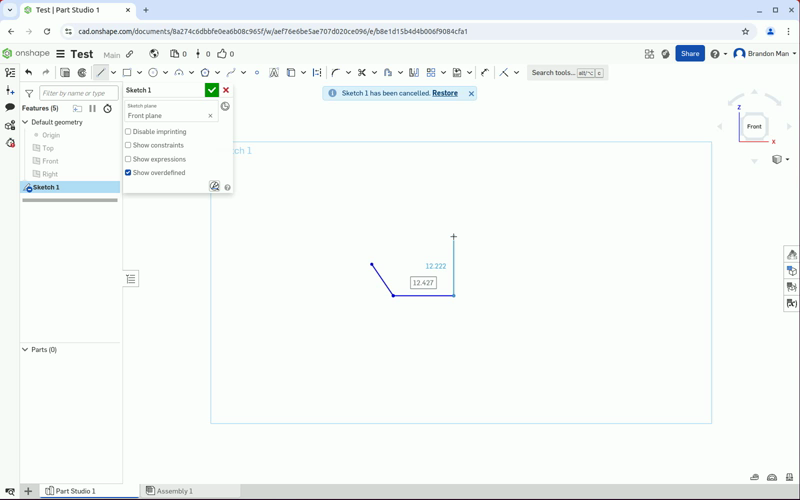
key_up(shift)
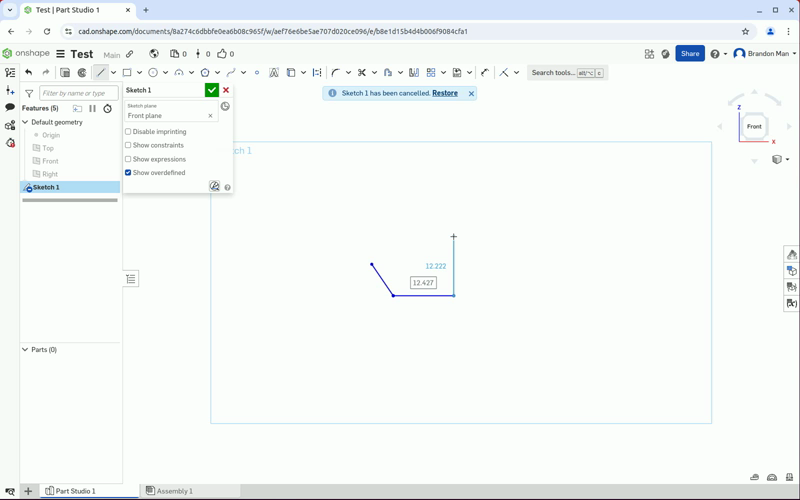
key_down(shift)
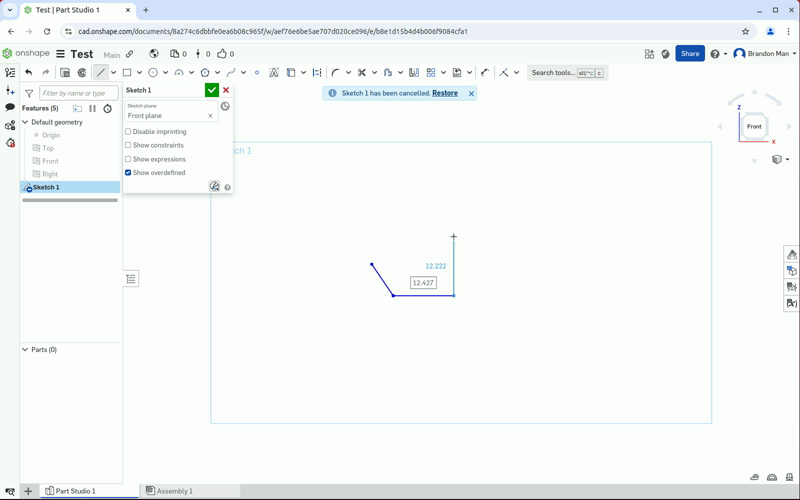
mouse_move(371, 236)
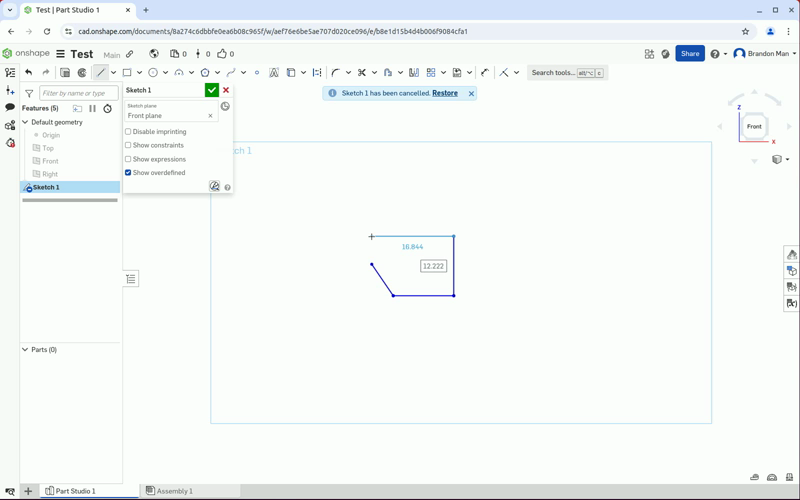
click(371, 236)
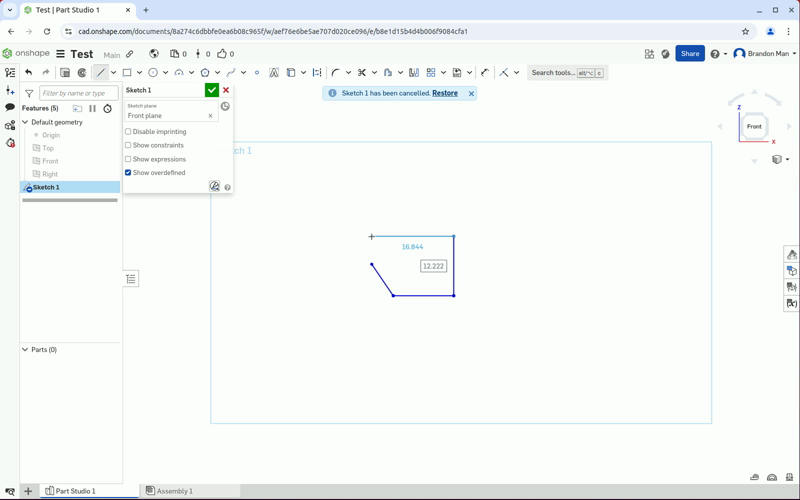
key_up(shift)
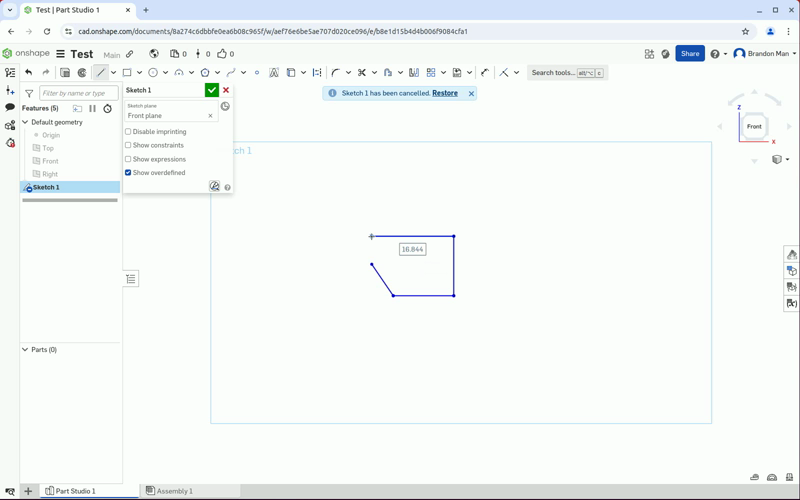
mouse_move(401, 236)
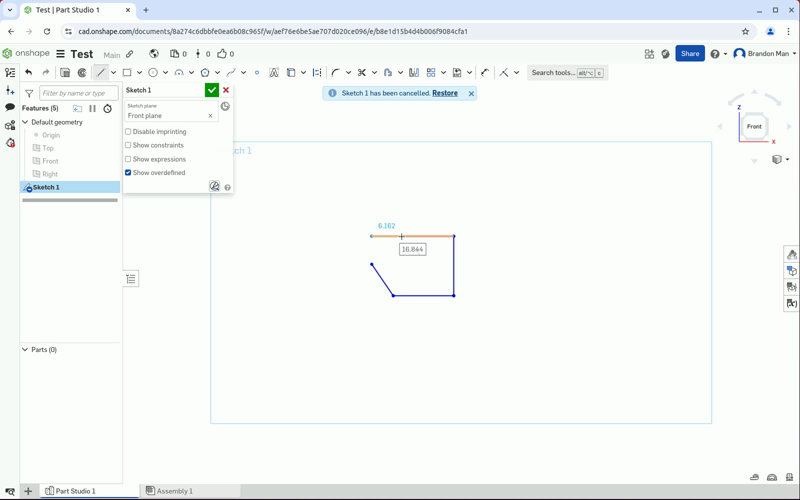
key_down(shift)
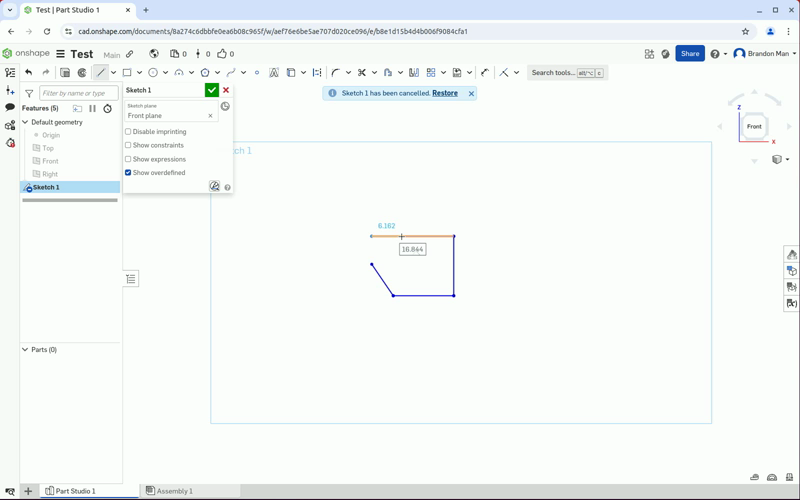
mouse_move(371, 264)
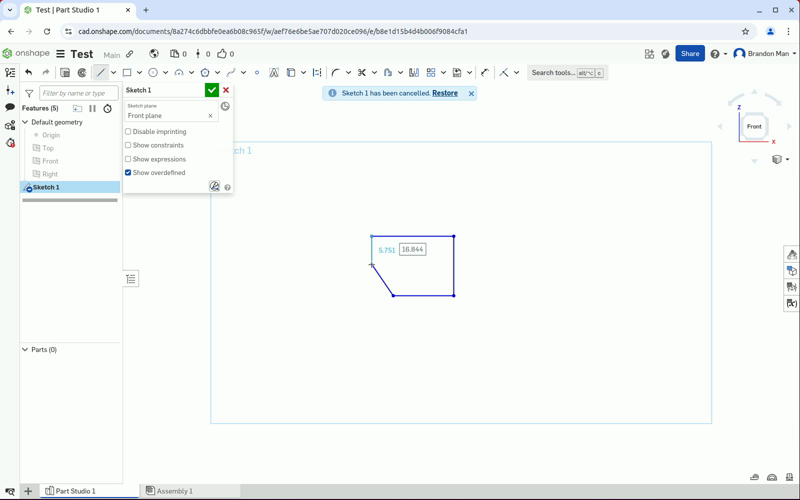
key_up(shift)
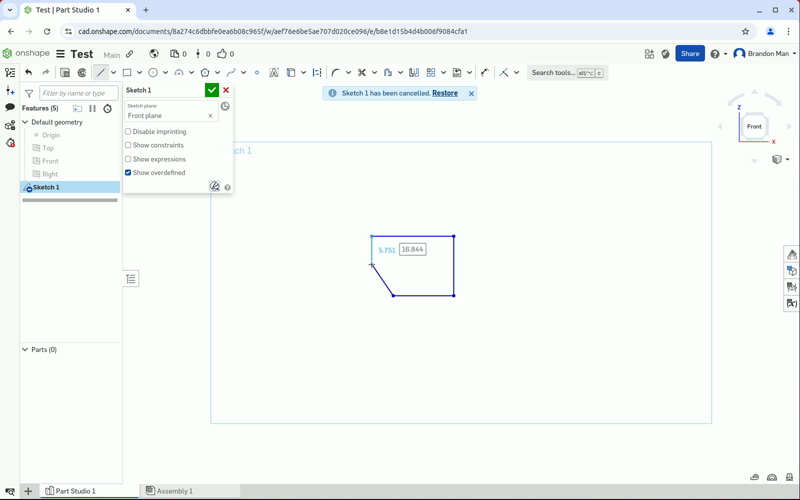
click(371, 264)
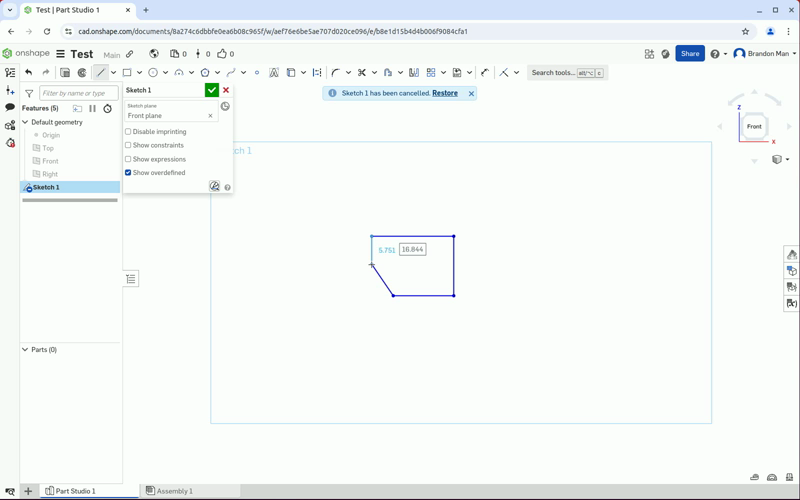
key(esc)
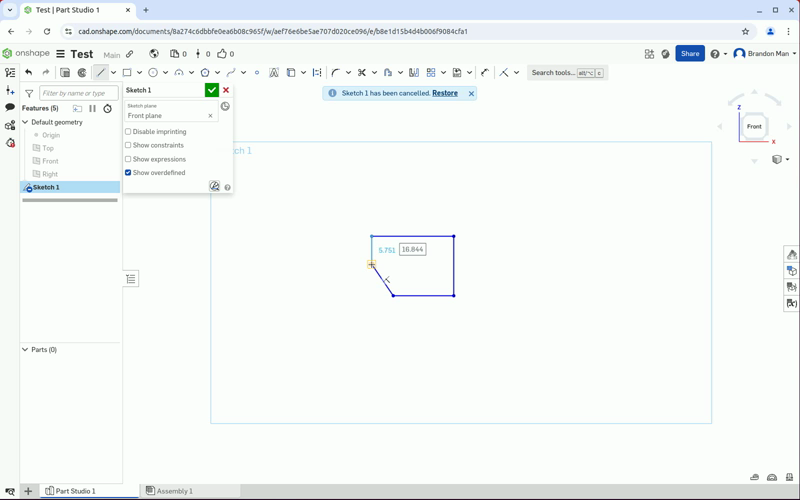
mouse_move(411, 252)
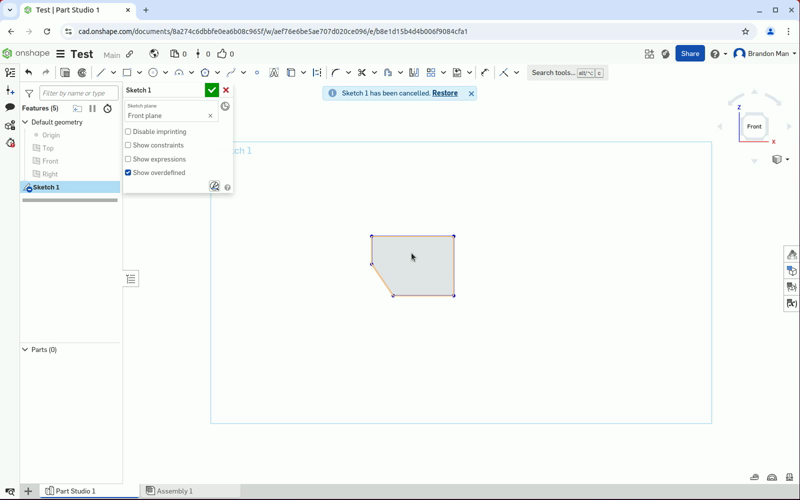
click(411, 252)
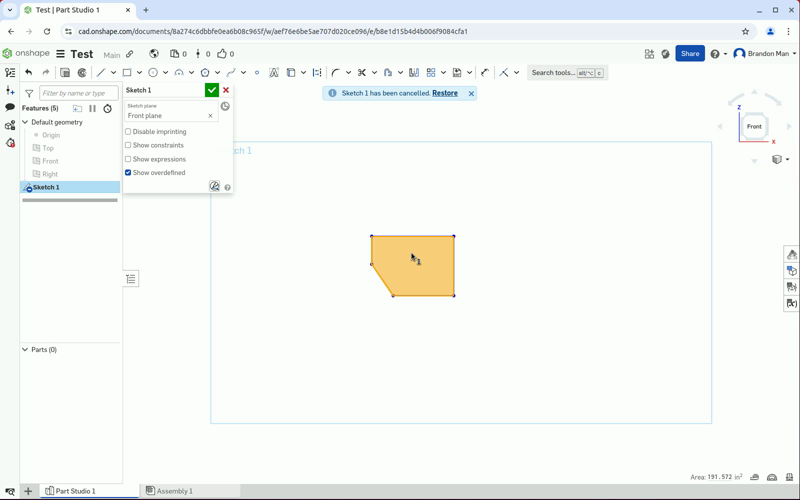
mouse_move(73, 352)
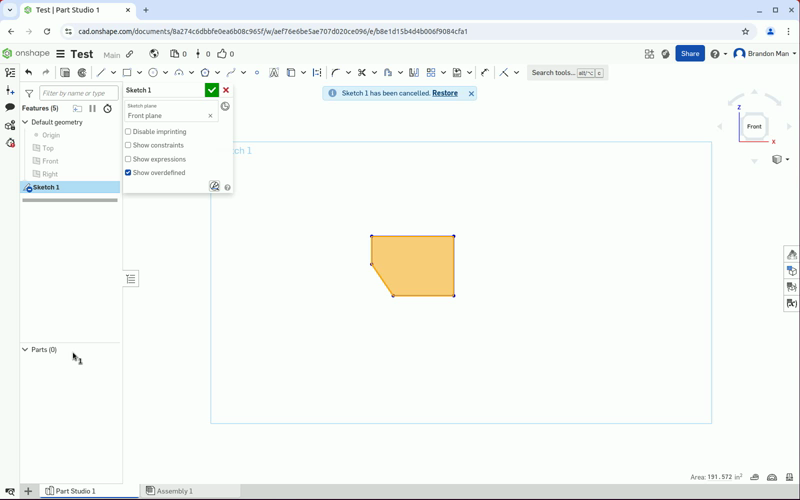
key(shift+y)
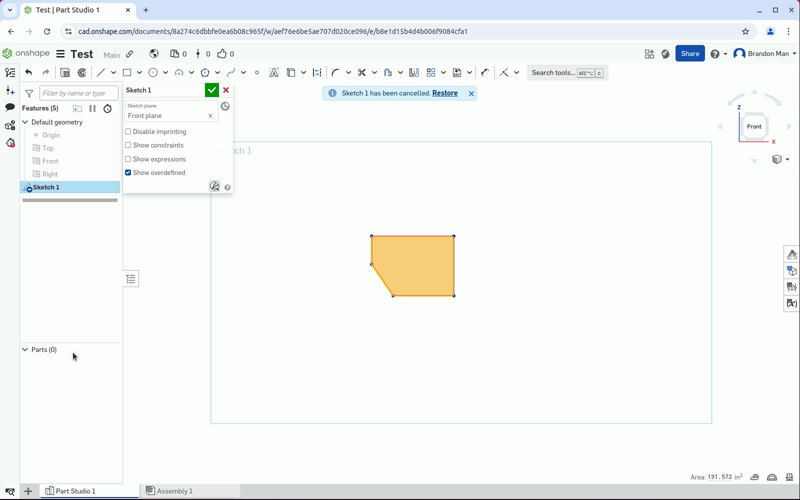
key(shift+e)
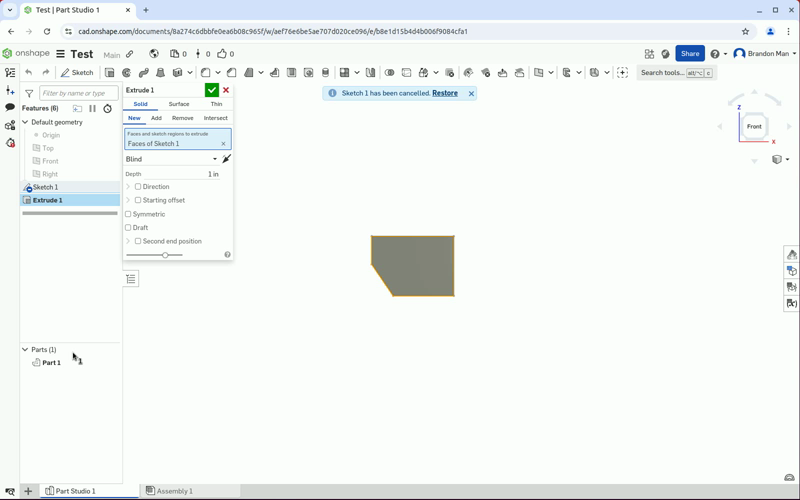
mouse_move(143, 106)
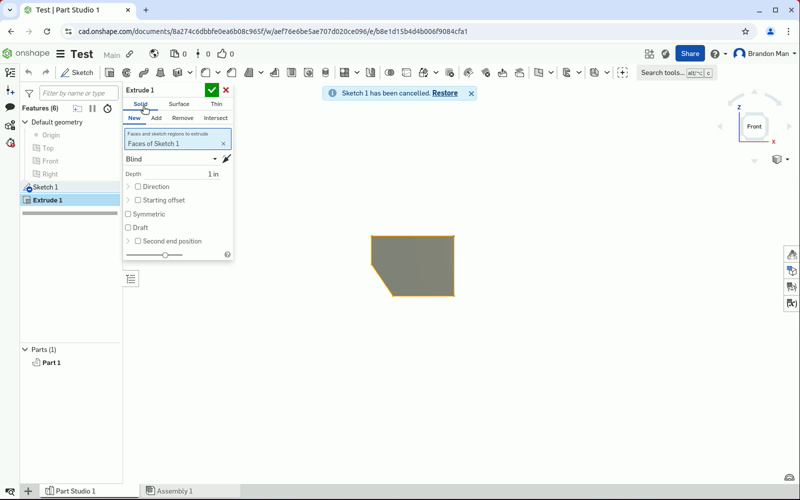
click(143, 106)
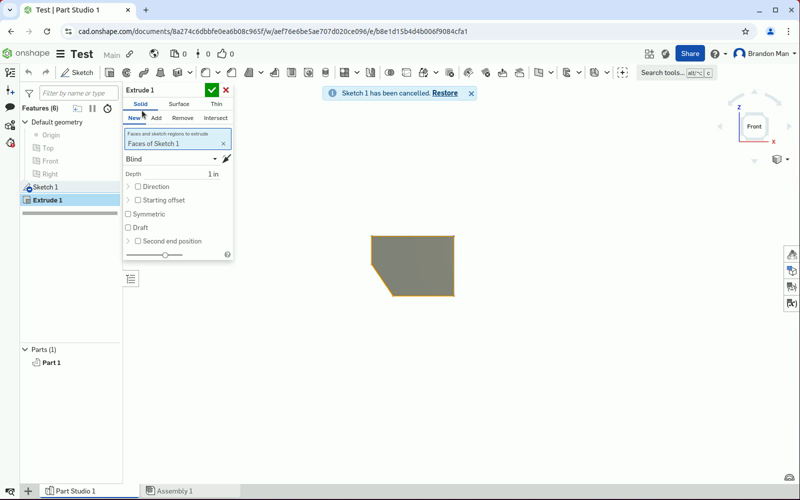
mouse_move(137, 120)
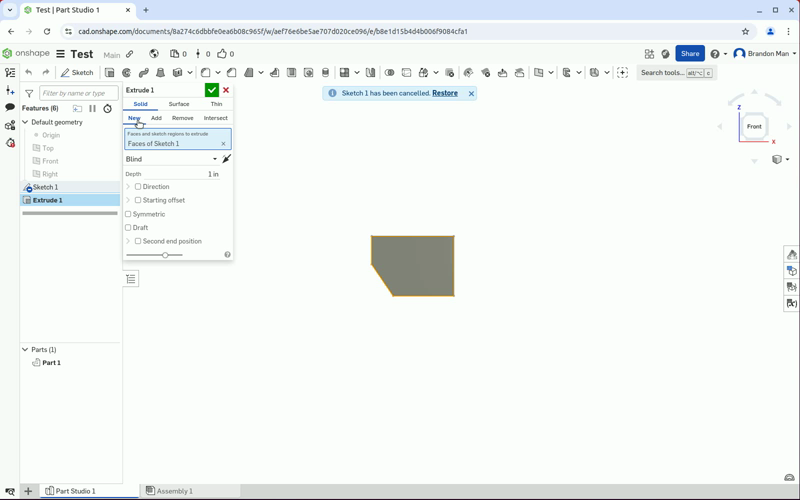
click(137, 120)
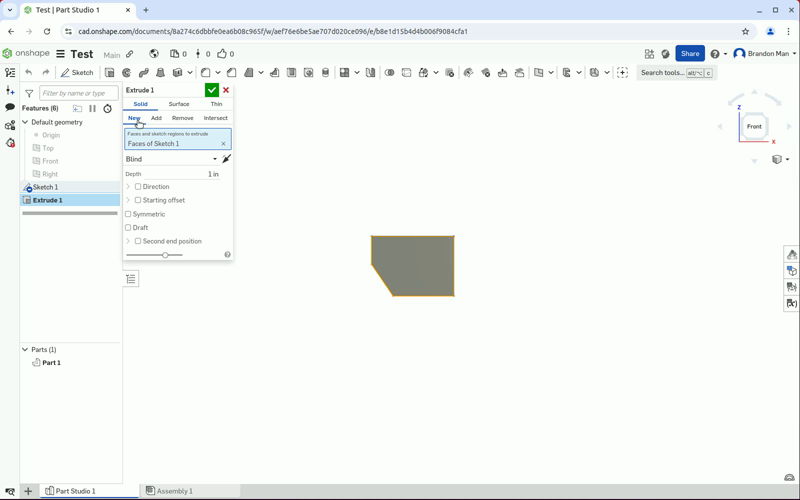
key(tab, 4)
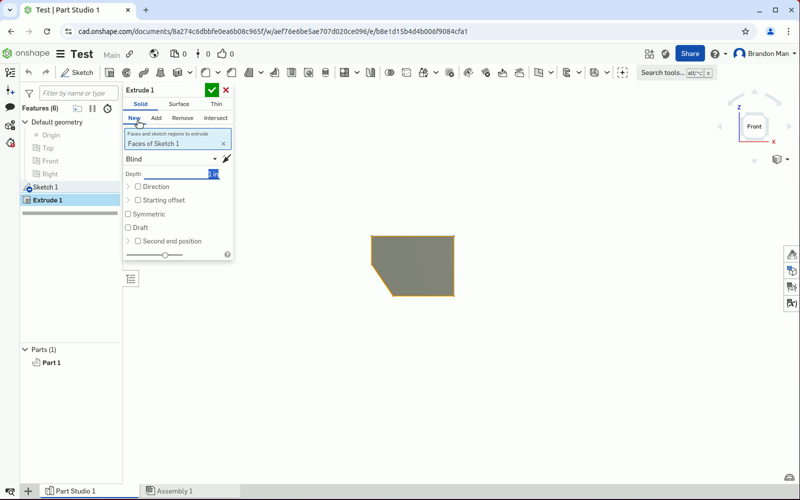
text(1.204)
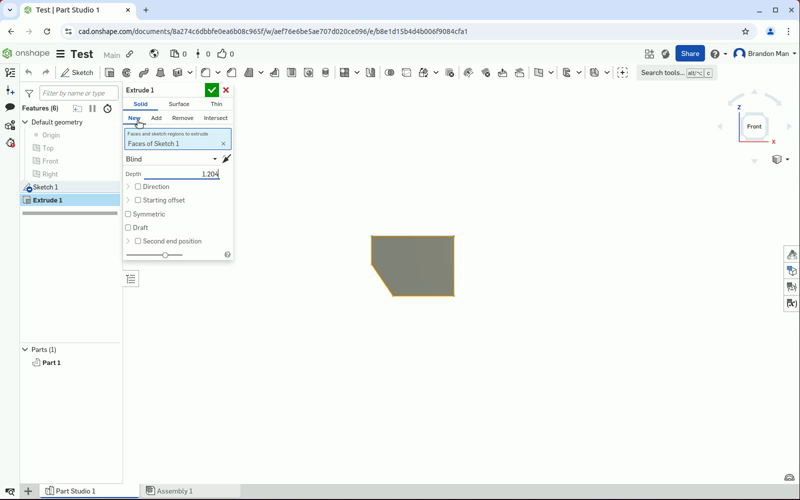
key(enter)
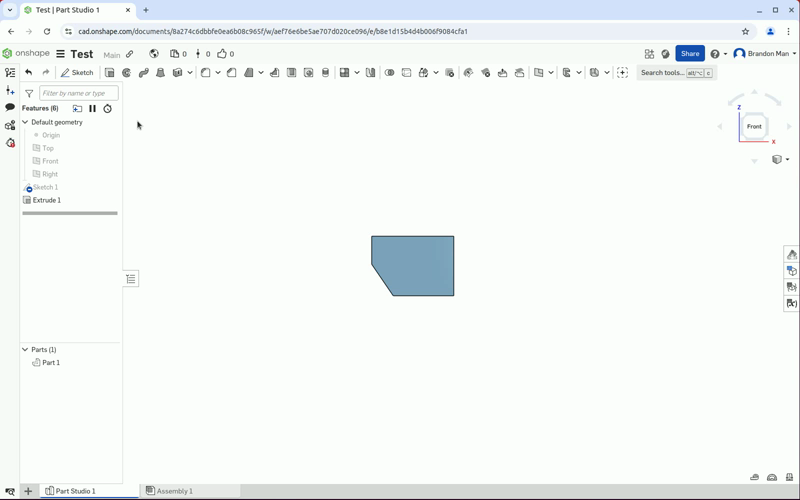
key(shift+h)
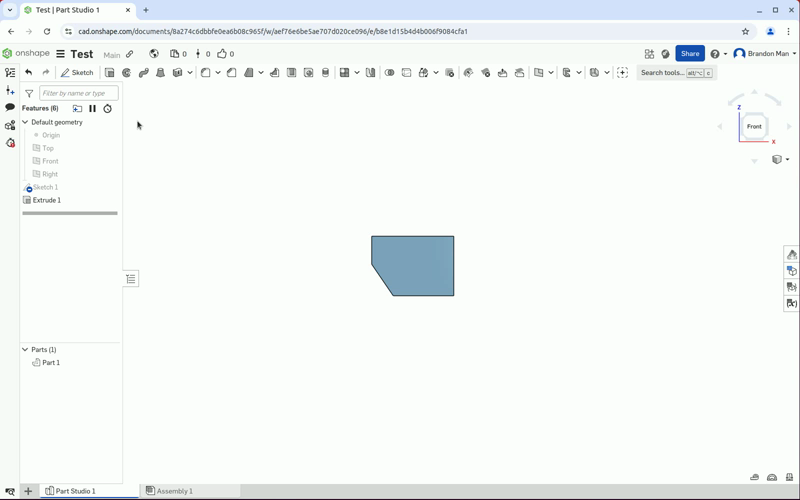
key(shift+h)
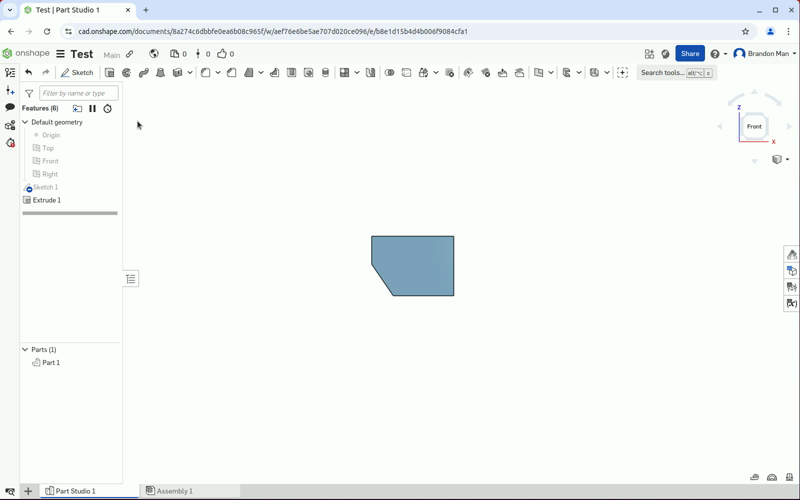
mouse_move(73, 189)
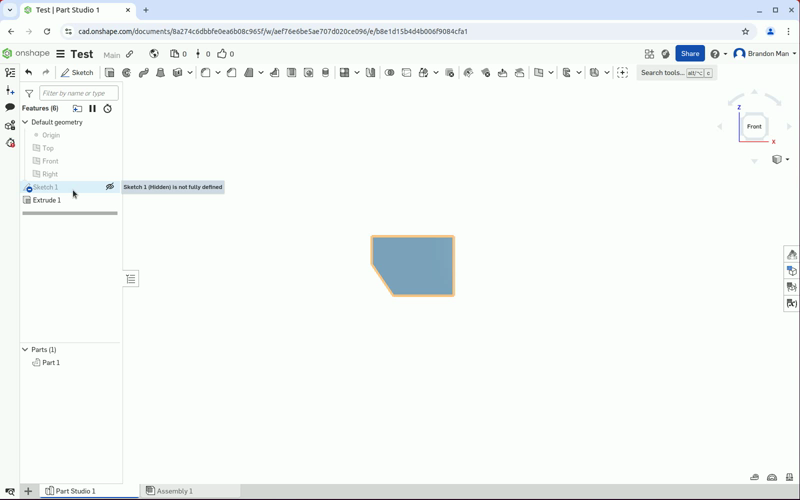
click(73, 189)
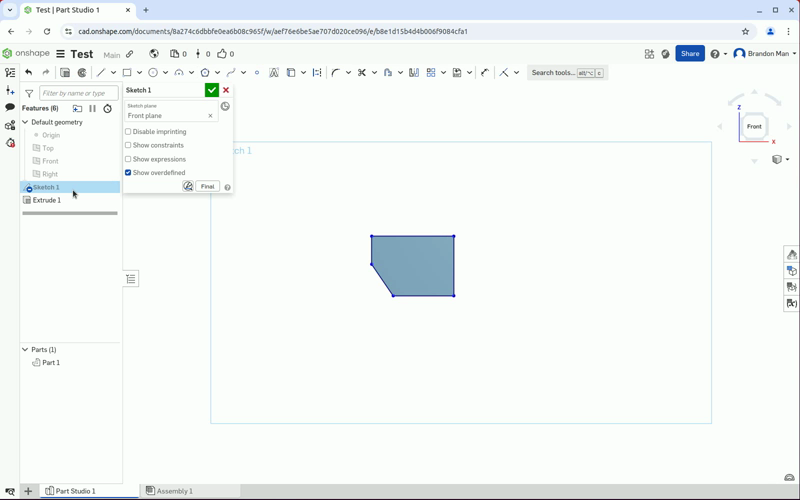
mouse_move(229, 92)
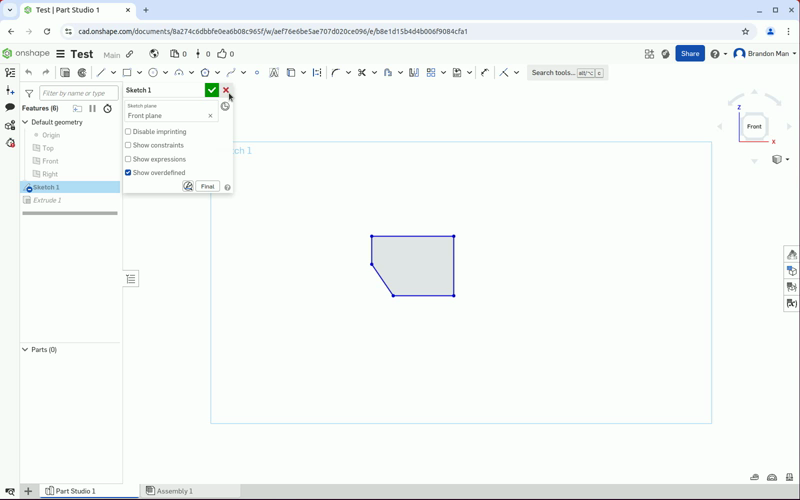
click(229, 92)
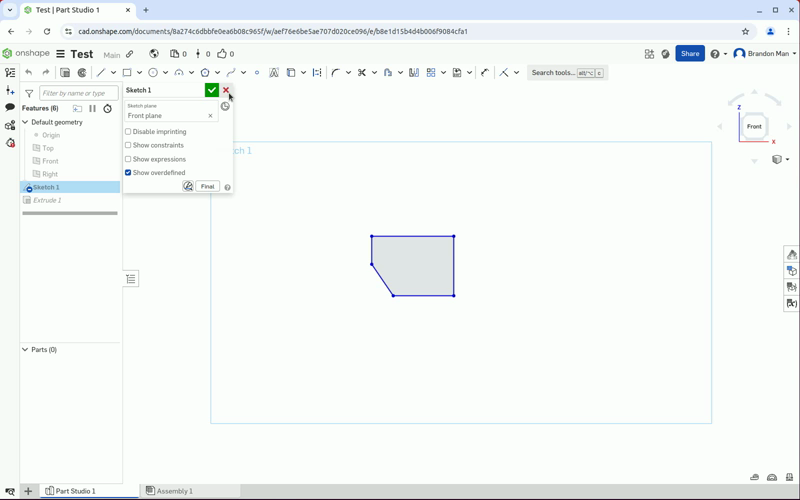
key(shift+s)
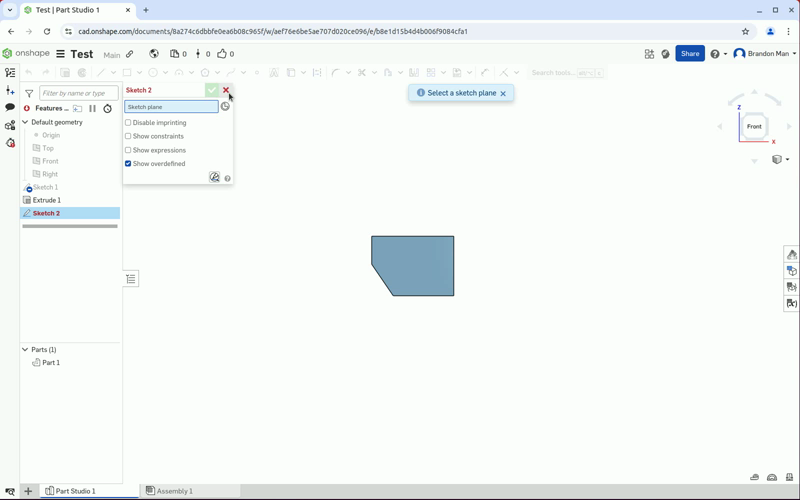
mouse_move(73, 163)
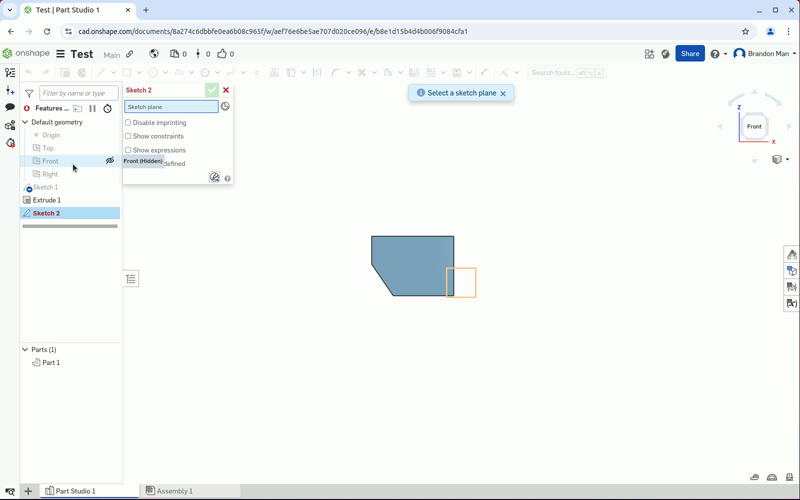
click(73, 163)
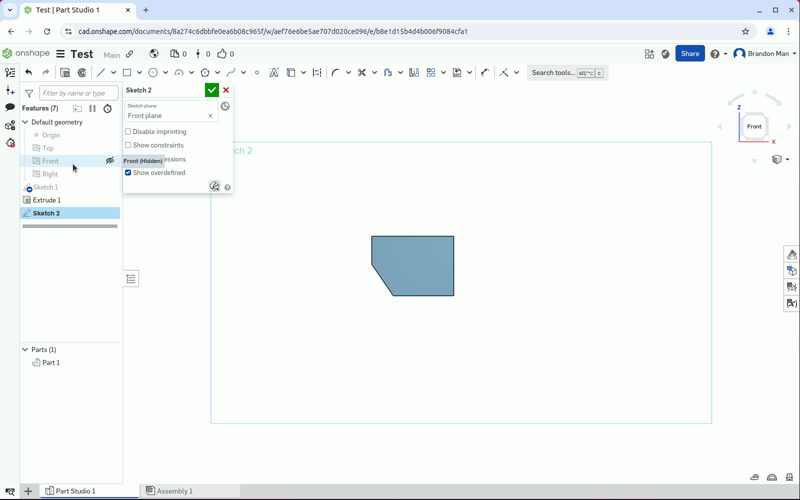
mouse_move(73, 352)
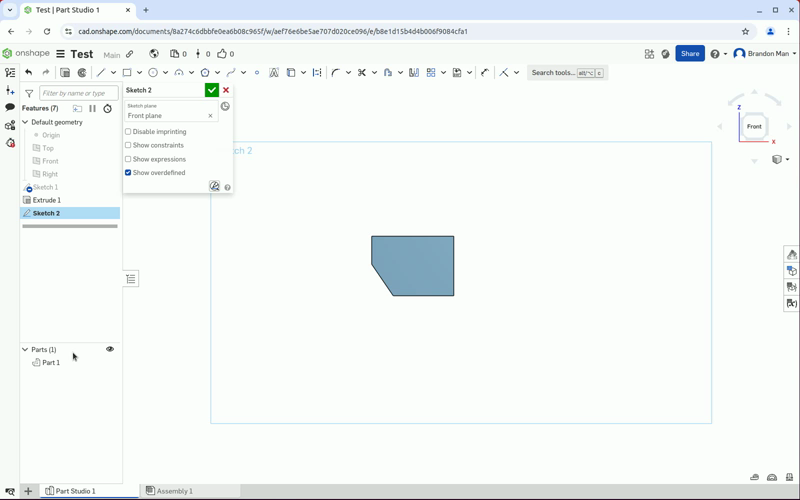
key(y)
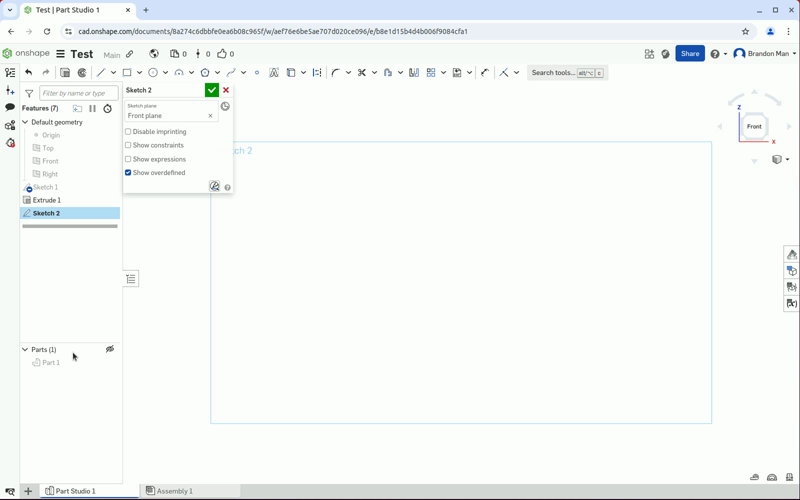
key(l)
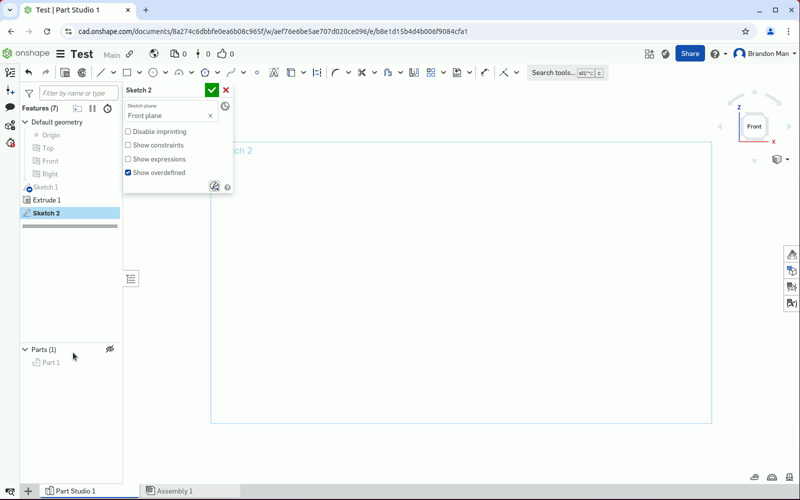
key_down(shift)
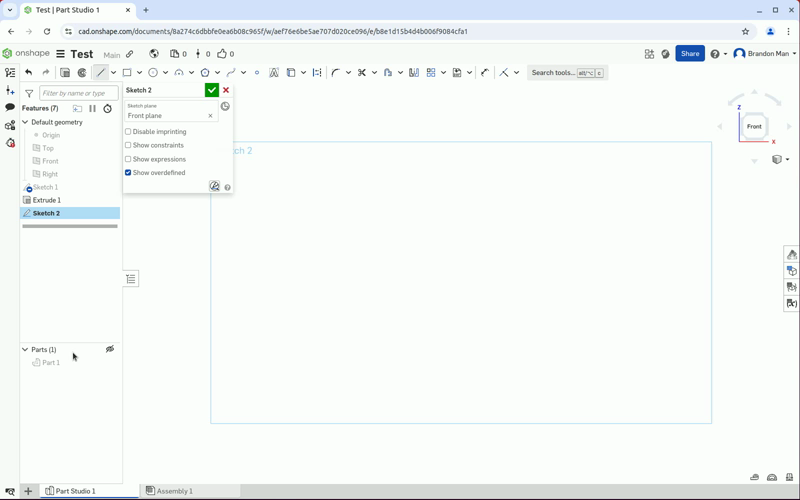
mouse_move(491, 295)
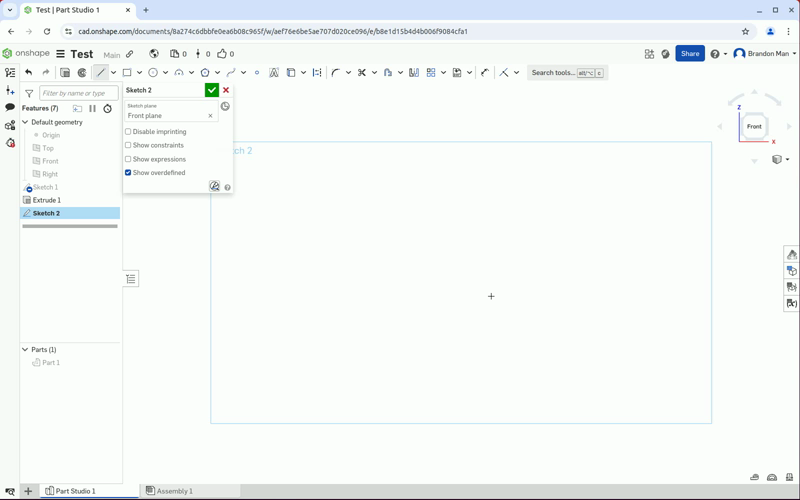
click(491, 295)
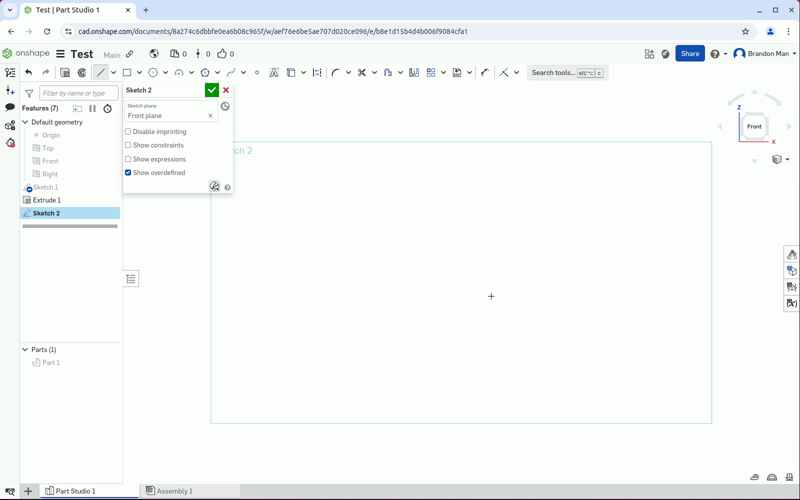
key_up(shift)
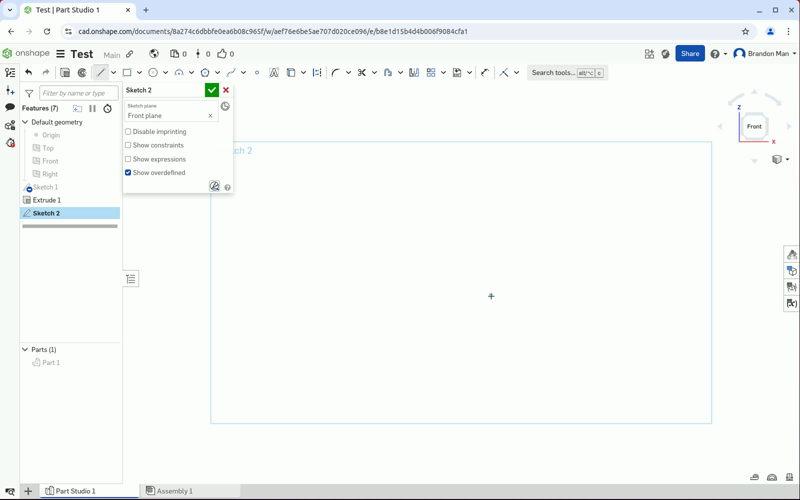
key_down(shift)
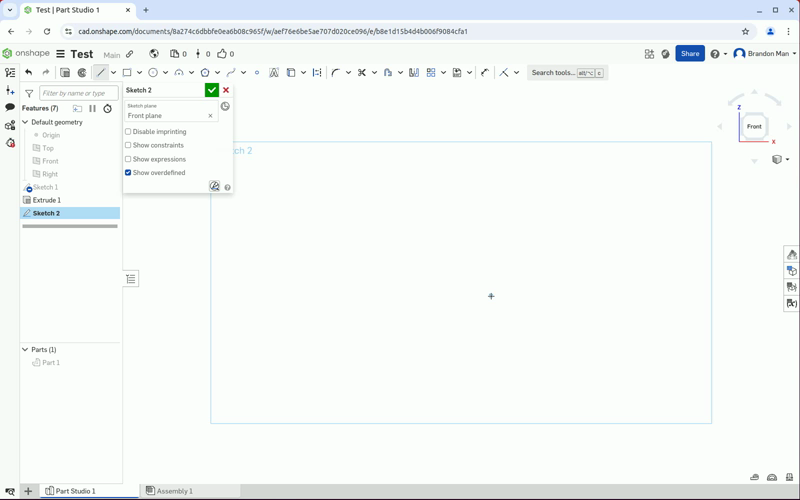
mouse_move(552, 295)
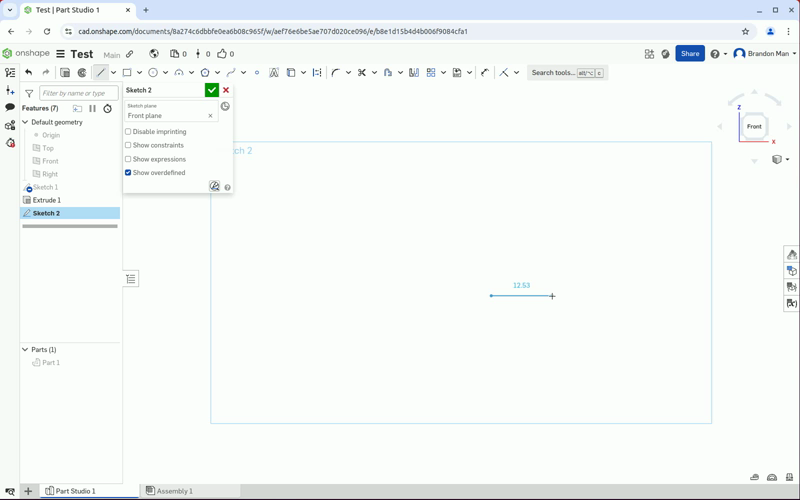
click(552, 295)
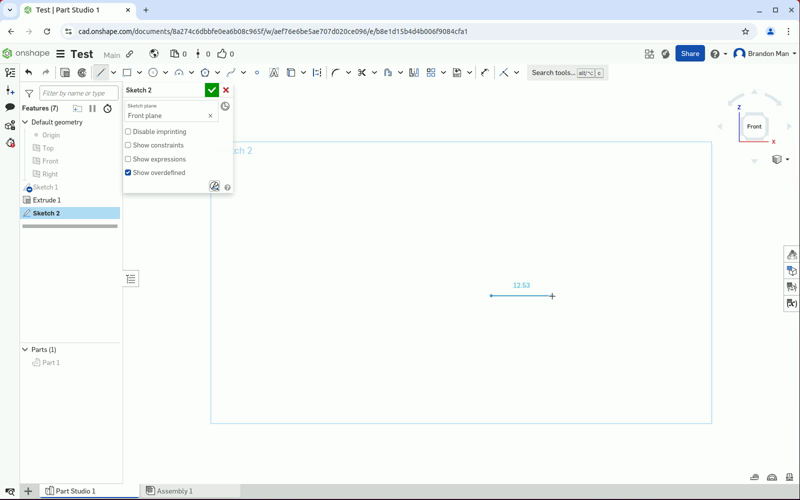
key_up(shift)
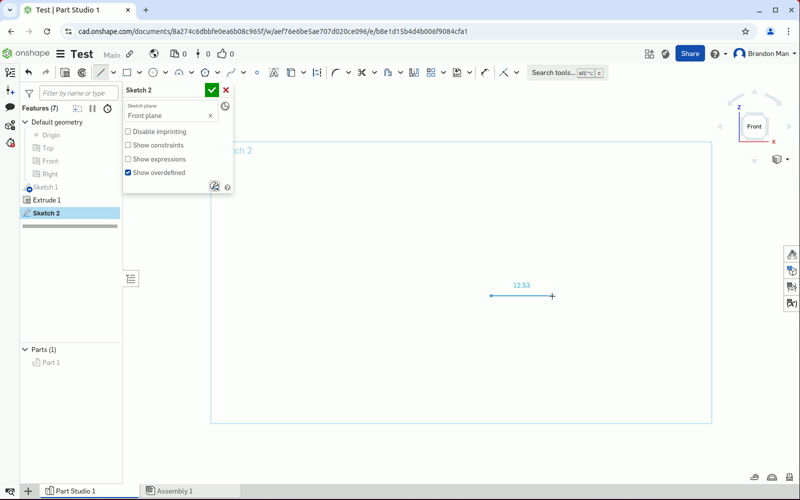
key_down(shift)
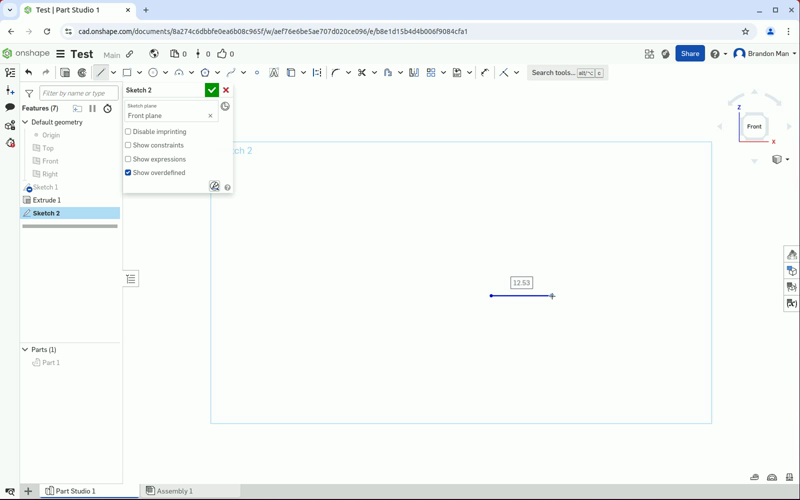
mouse_move(582, 295)
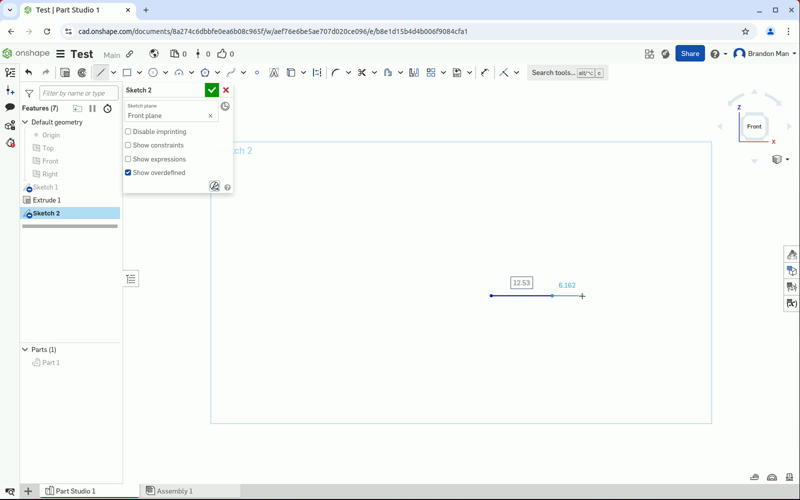
mouse_move(573, 264)
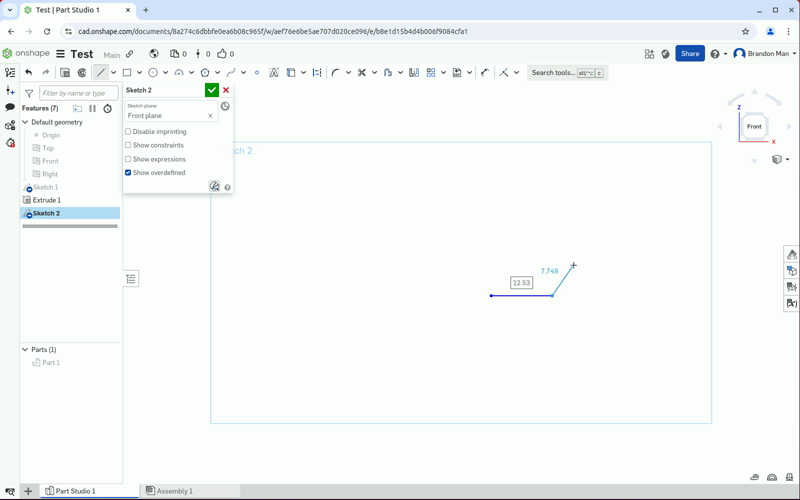
click(573, 264)
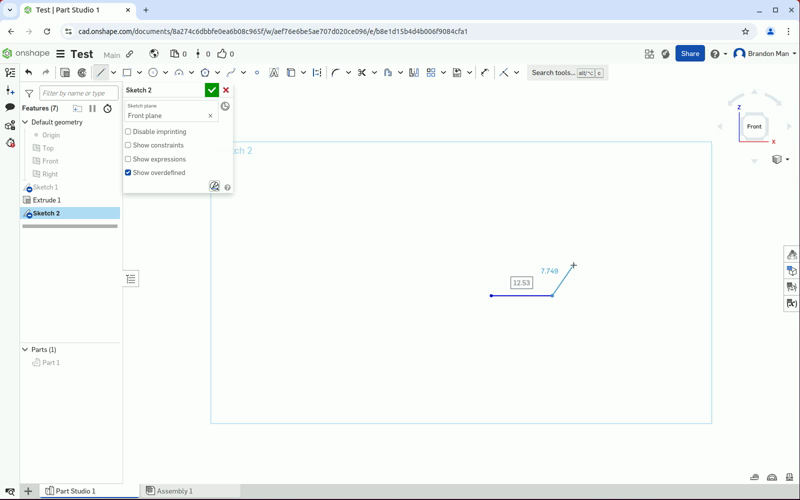
key_up(shift)
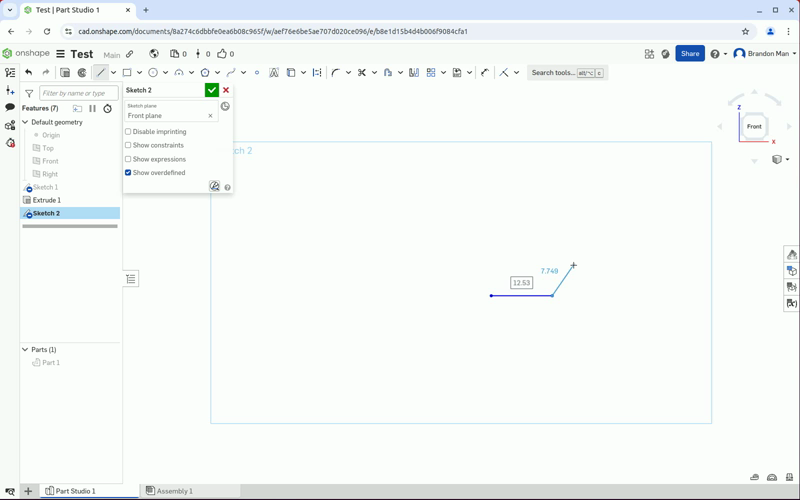
key_down(shift)
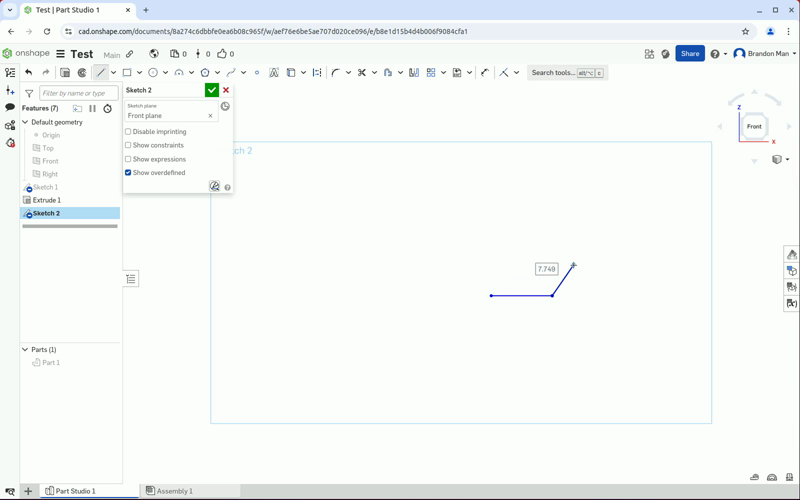
mouse_move(589, 264)
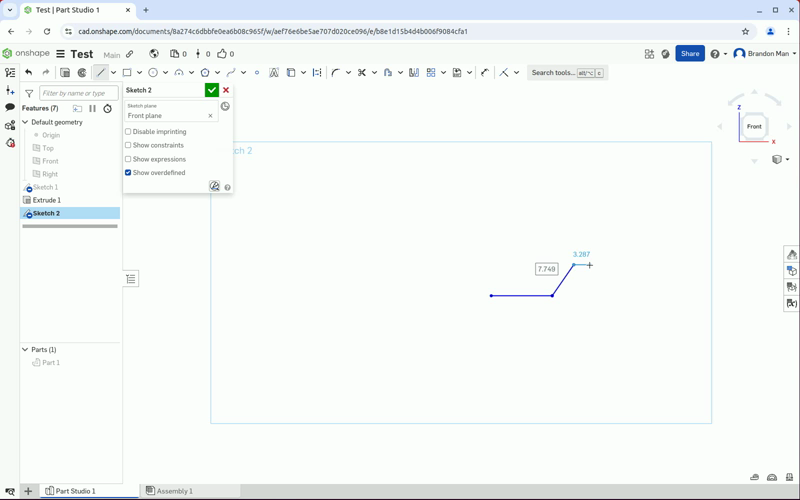
mouse_move(573, 237)
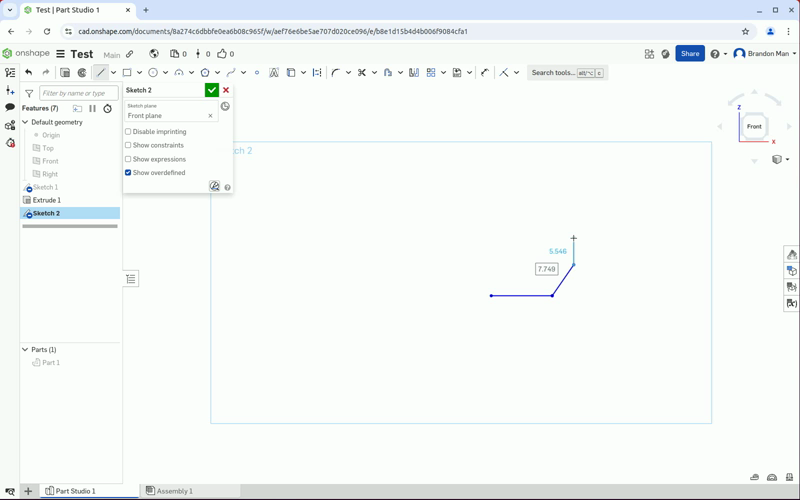
click(573, 237)
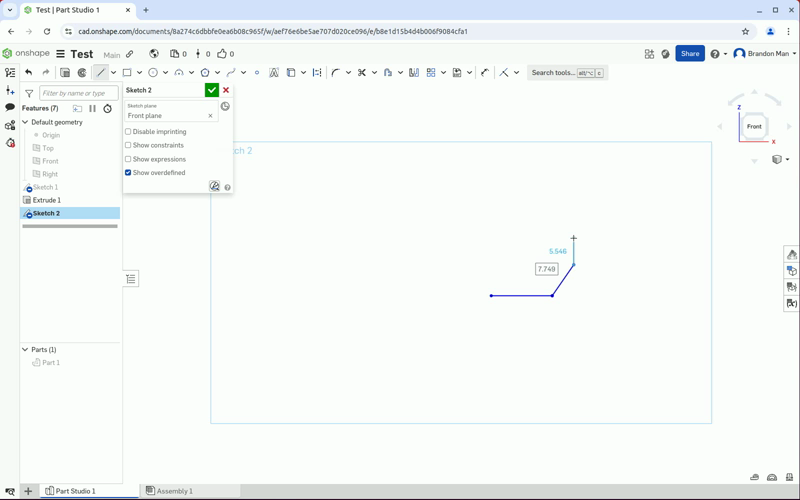
key_up(shift)
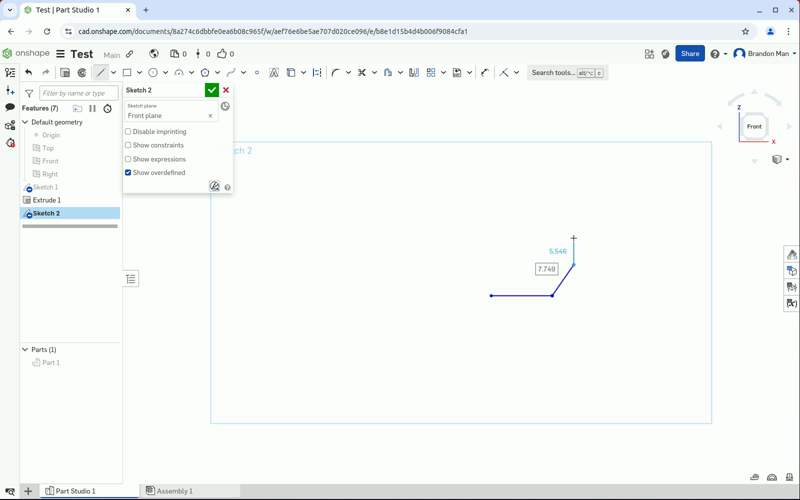
key_down(shift)
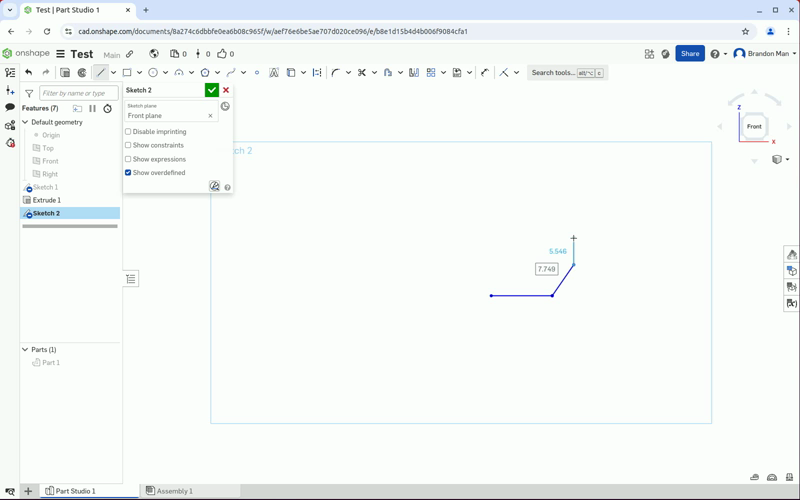
mouse_move(491, 237)
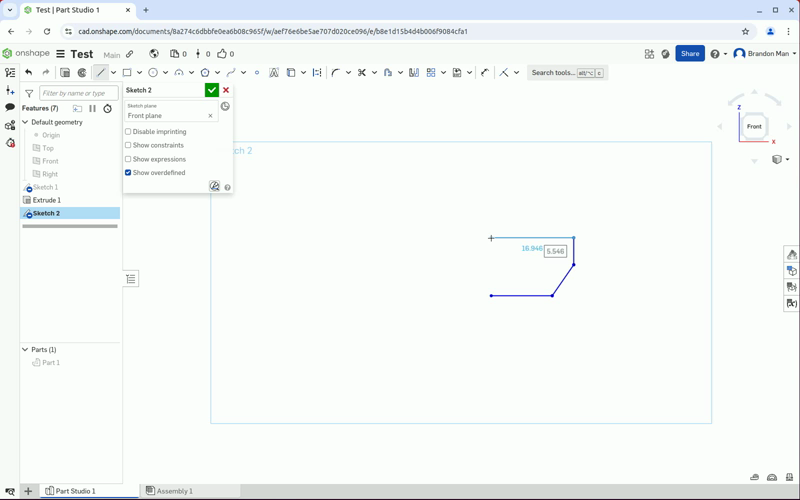
click(491, 237)
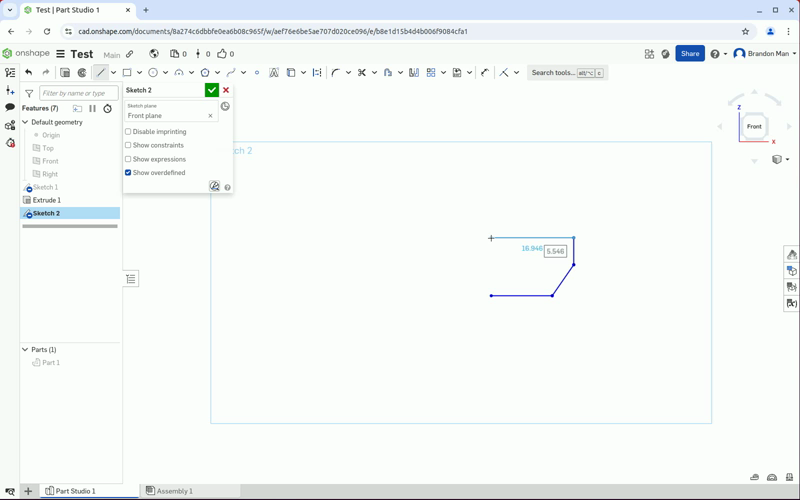
key_up(shift)
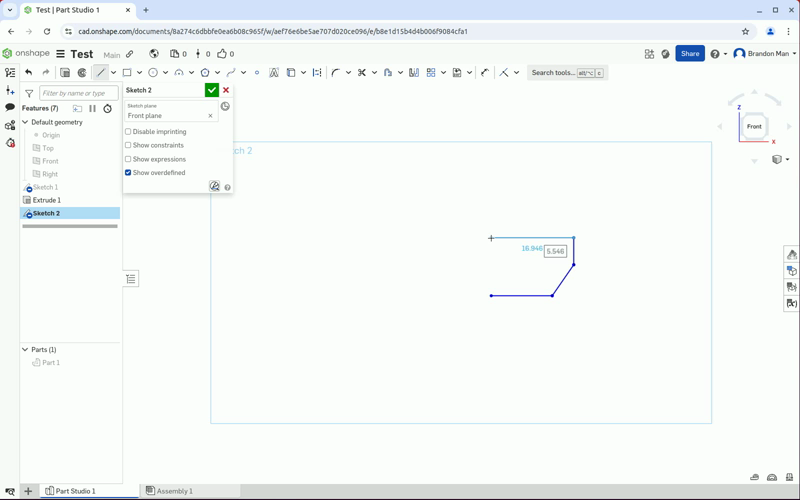
mouse_move(521, 237)
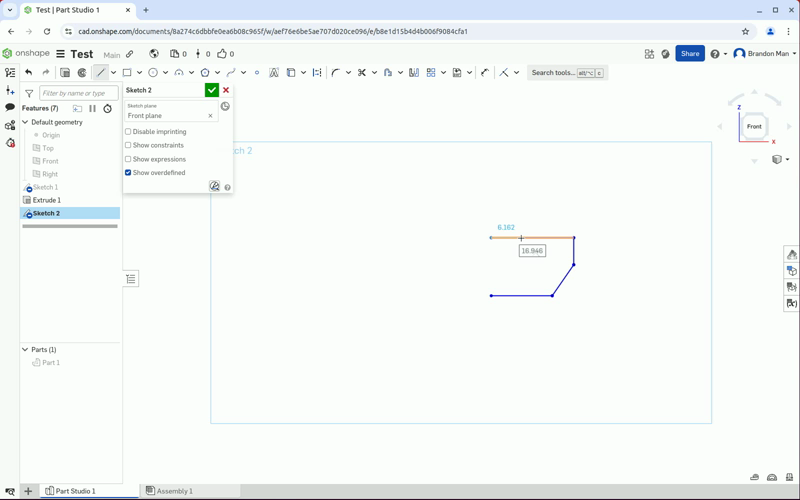
key_down(shift)
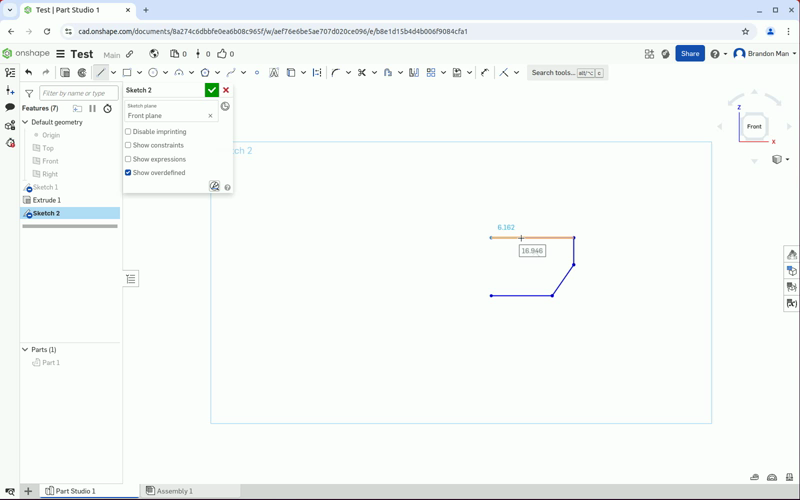
mouse_move(491, 295)
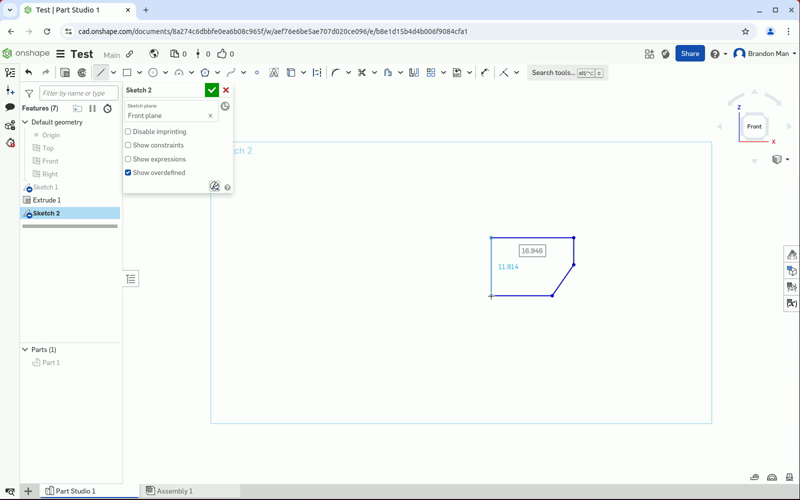
key_up(shift)
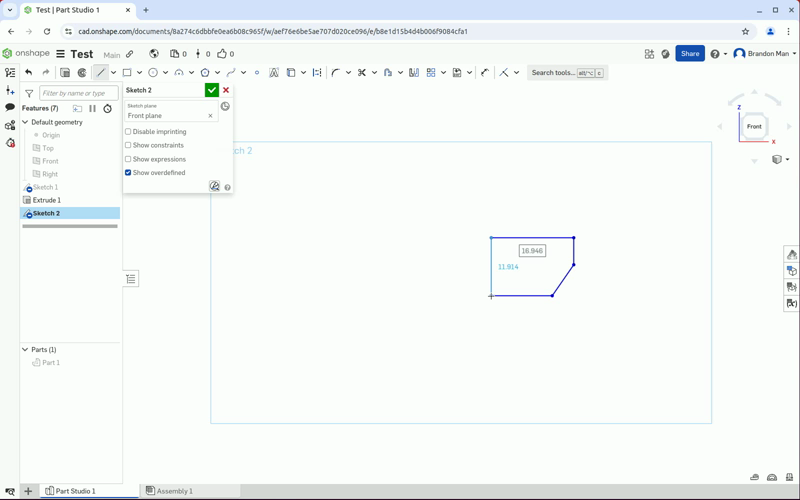
click(491, 295)
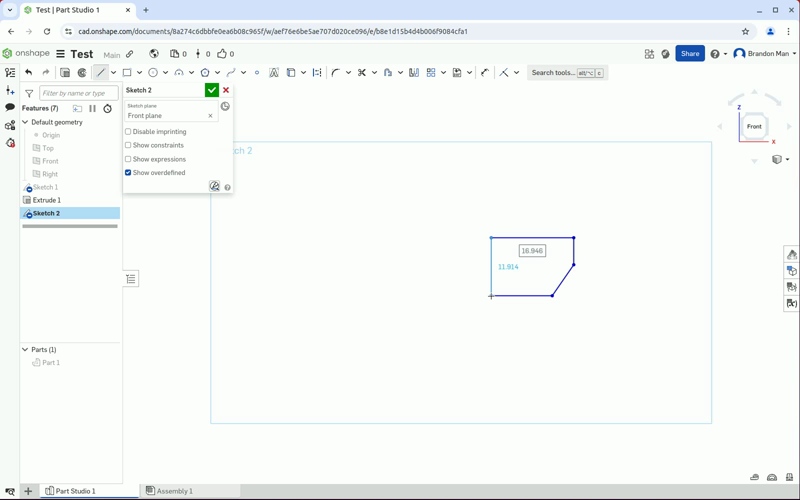
key(esc)
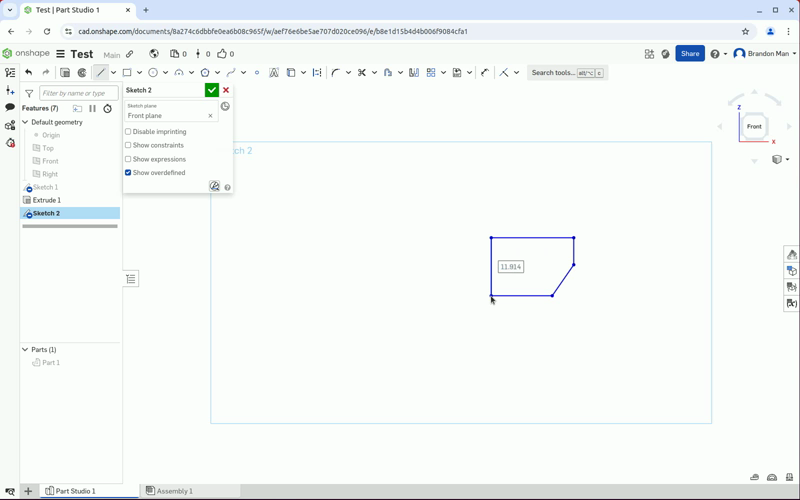
mouse_move(566, 263)
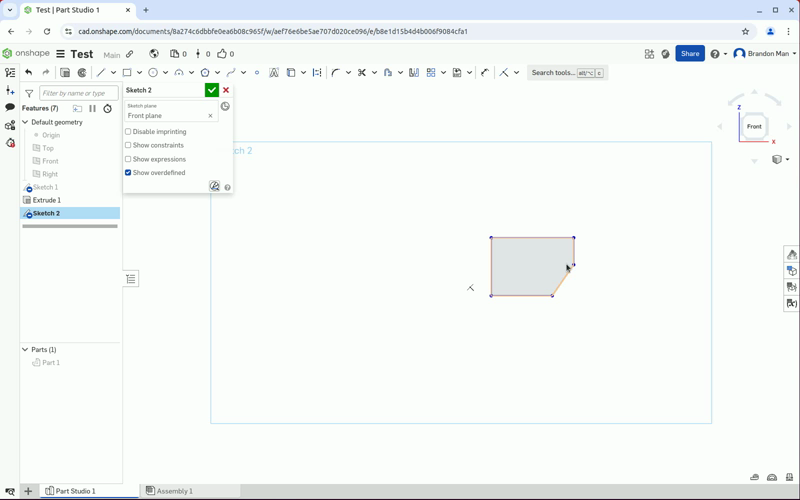
click(566, 263)
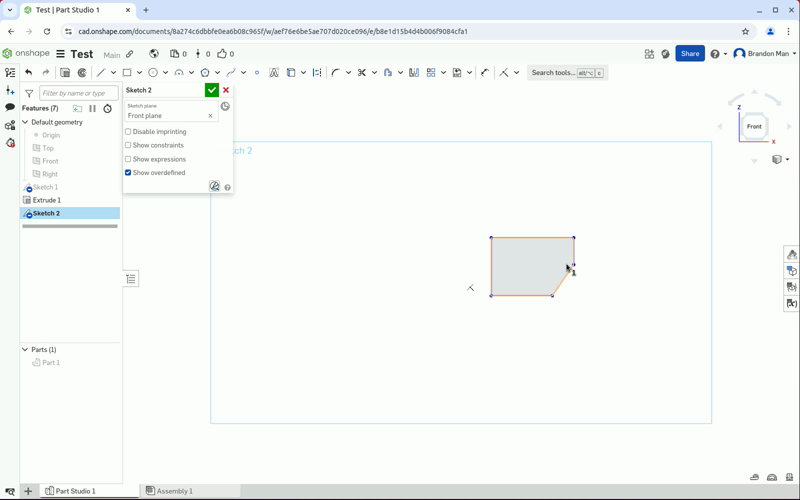
mouse_move(73, 352)
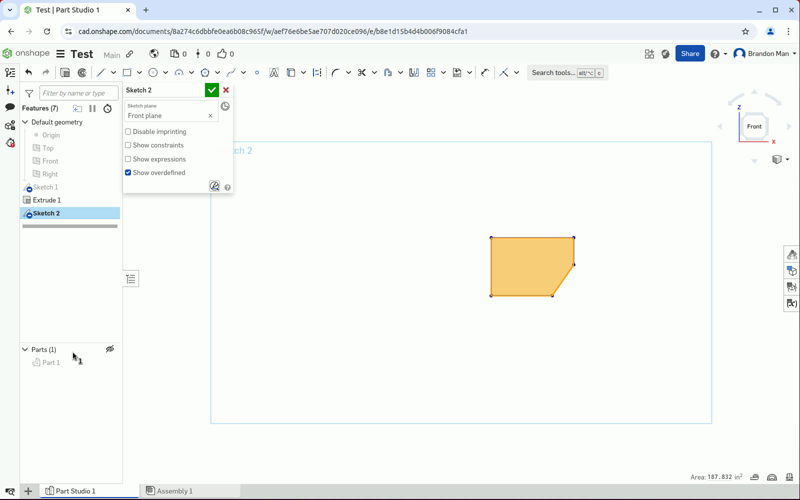
key(shift+y)
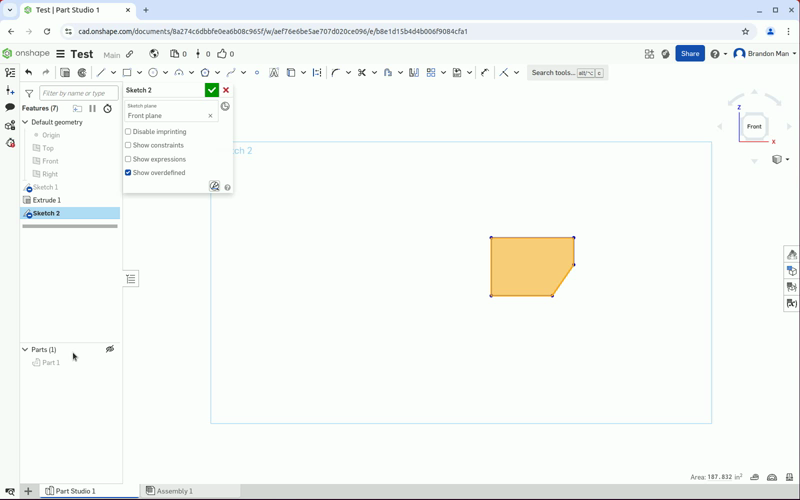
key(shift+e)
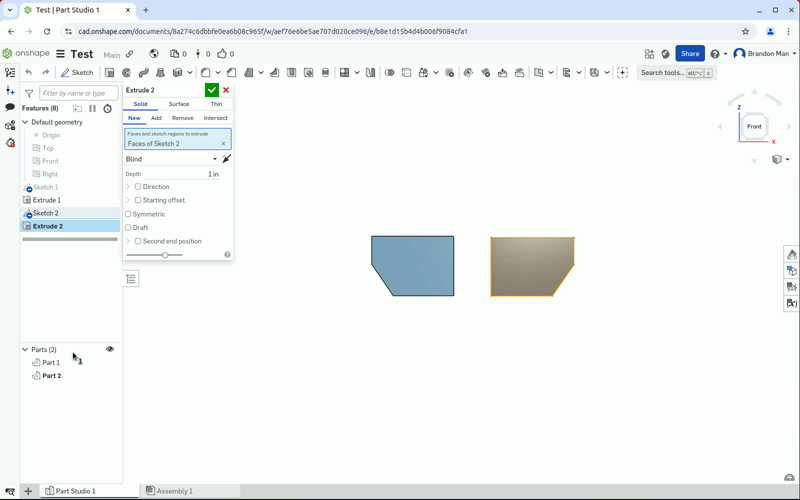
mouse_move(143, 106)
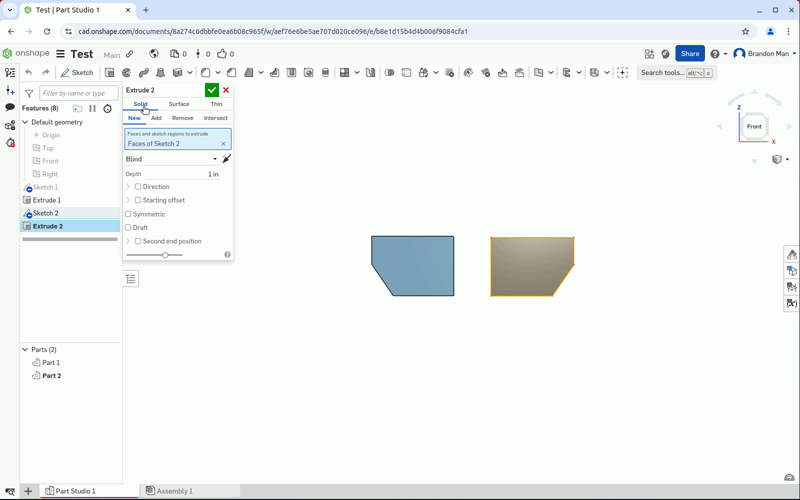
click(143, 106)
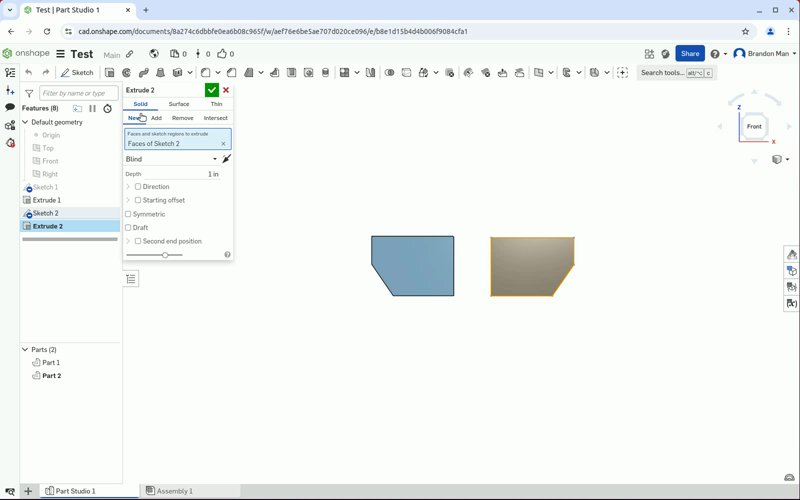
mouse_move(137, 120)
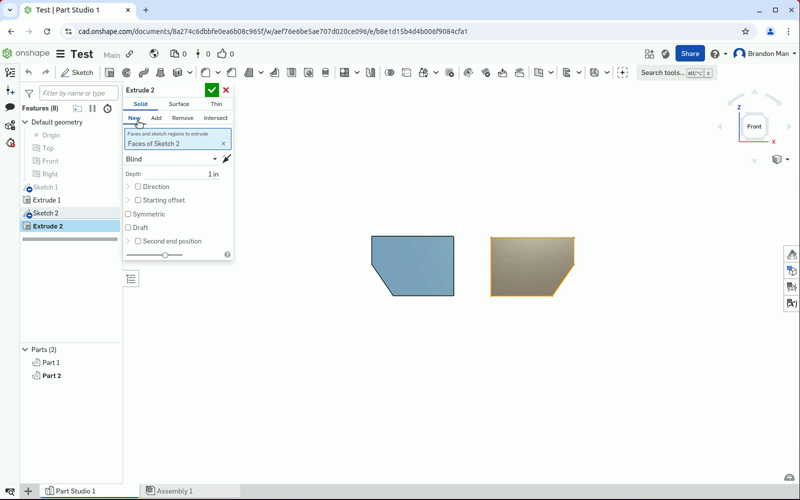
click(137, 120)
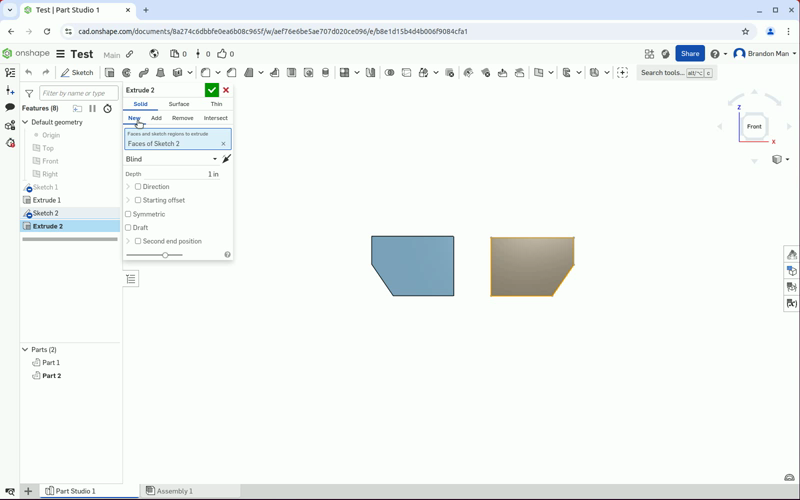
key(tab, 4)
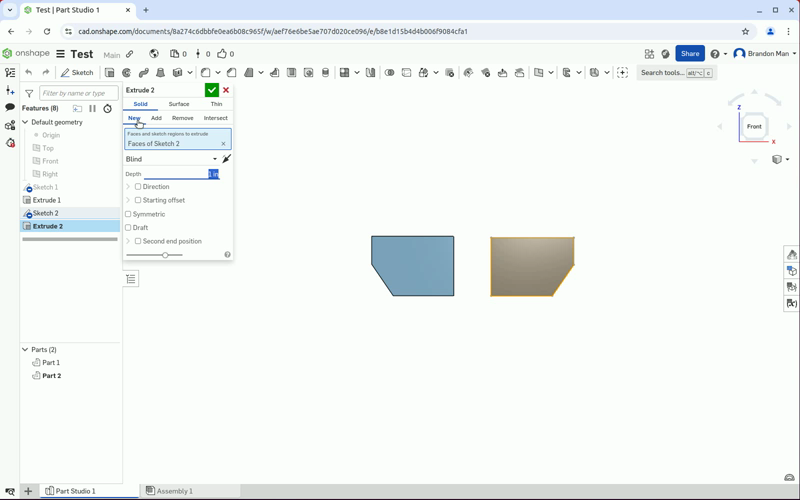
text(1.204)
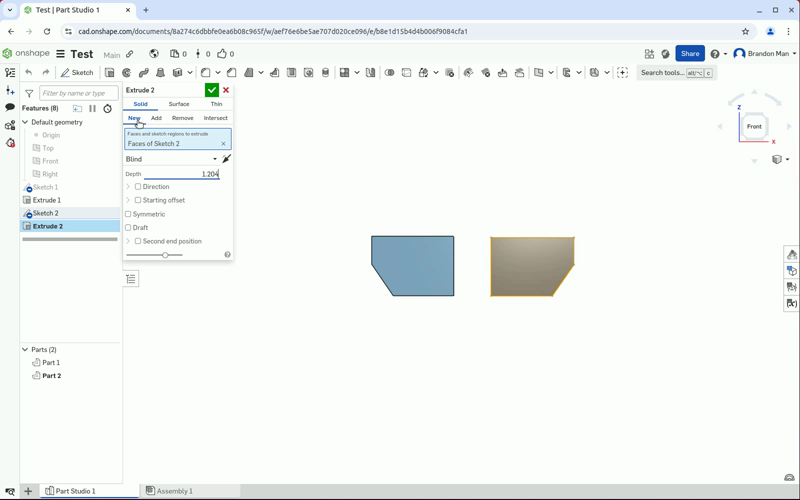
key(enter)
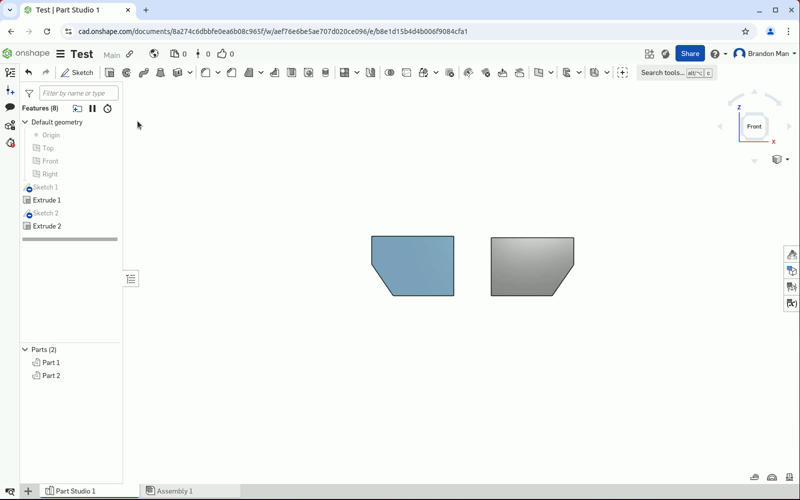
key(shift+h)
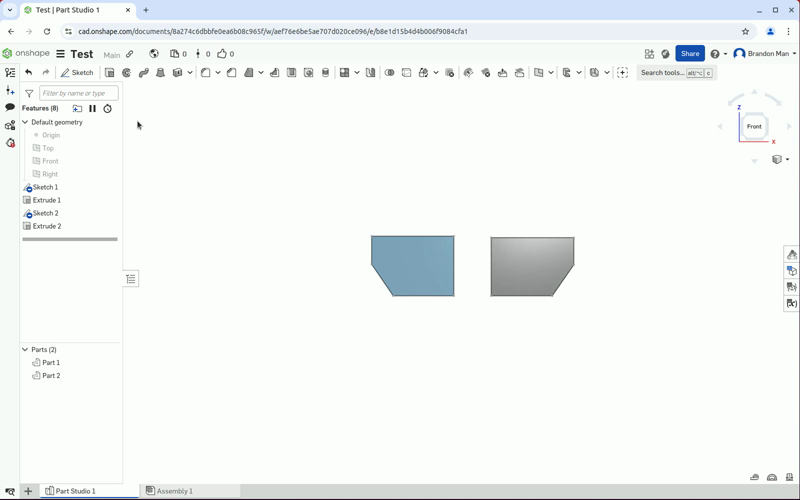
key(shift+h)
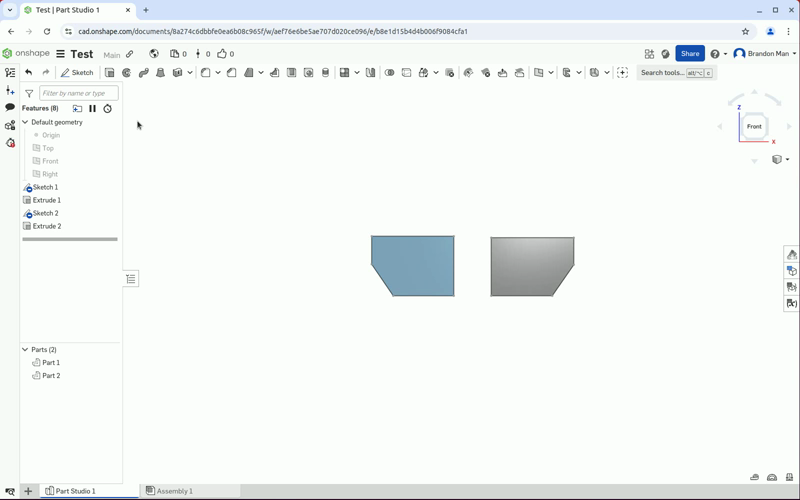
key(shift+7)
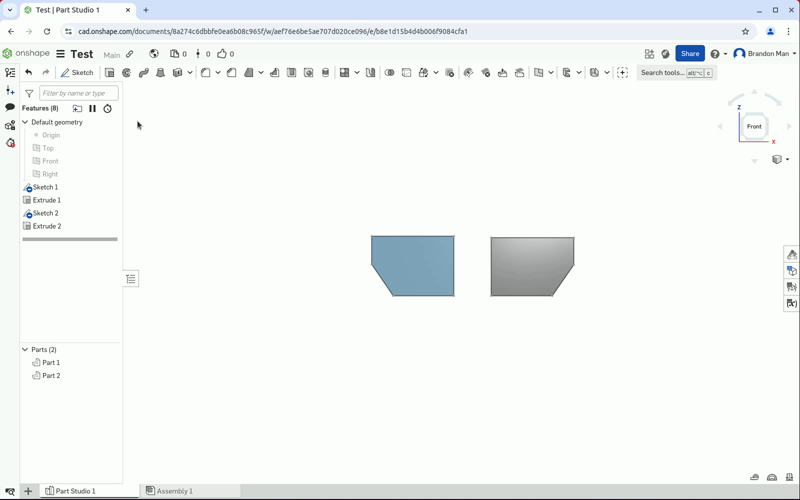
key(left, 2)
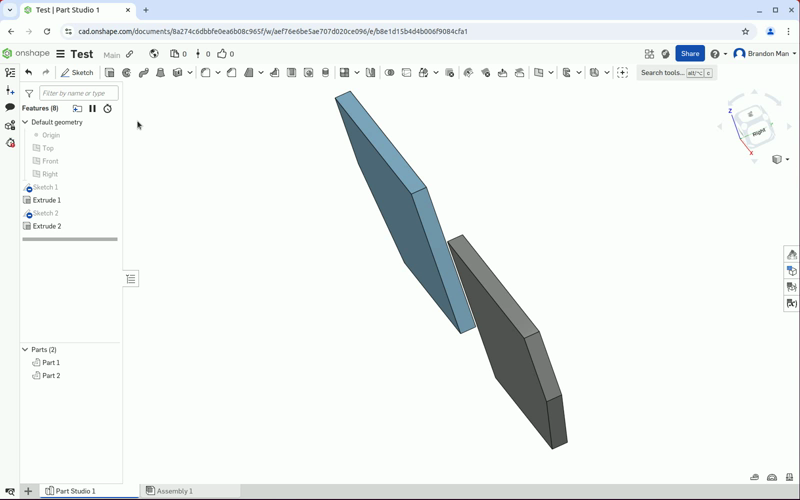
key(down, 2)
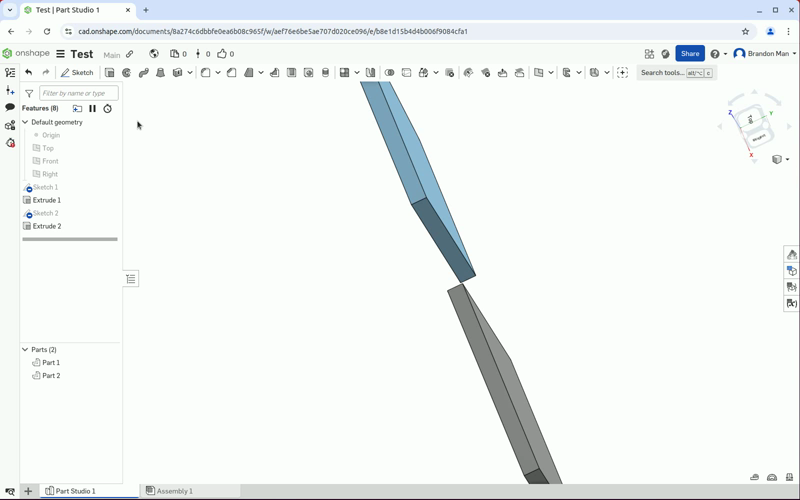
key(up, 2)
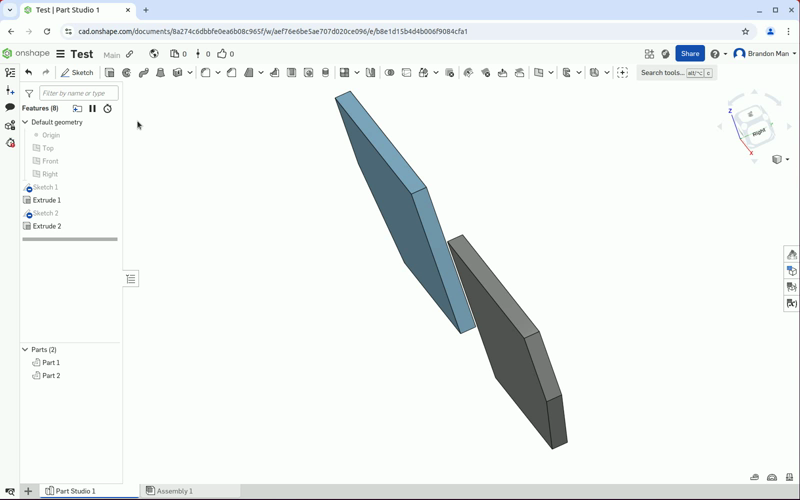
key(right, 2)
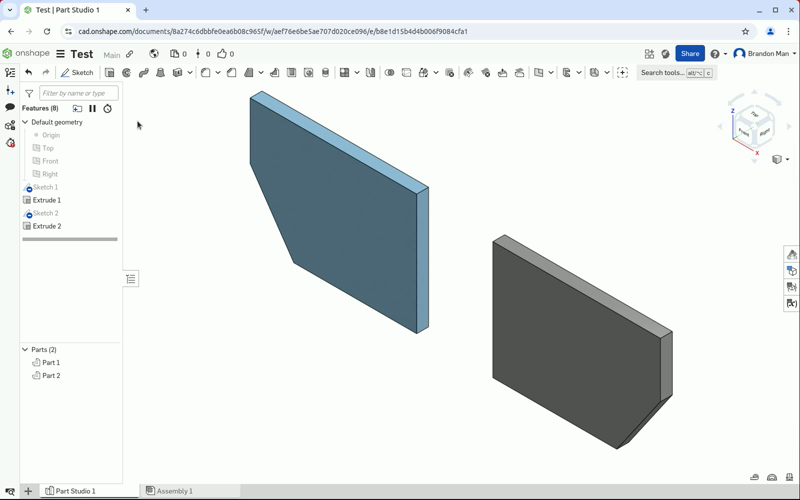
mouse_move(73, 189)
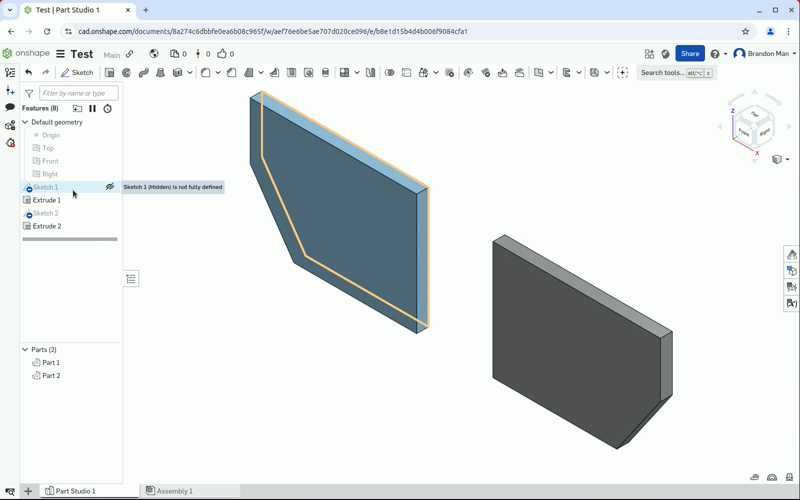
click(73, 189)